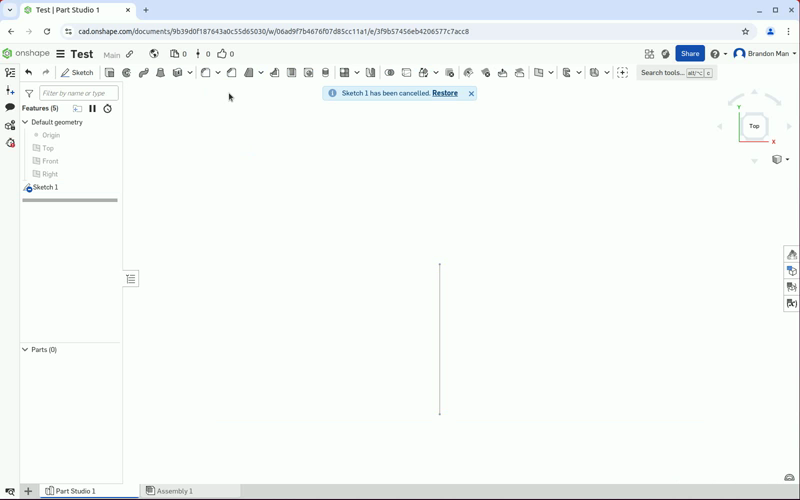
key(shift+h)
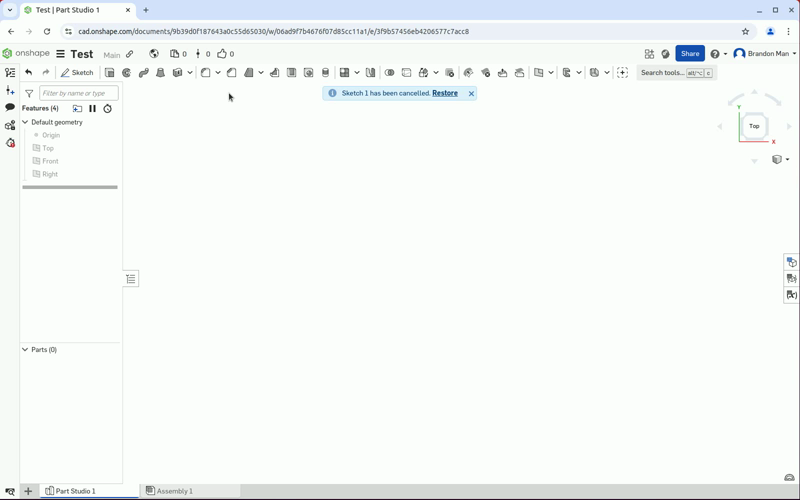
mouse_move(73, 352)
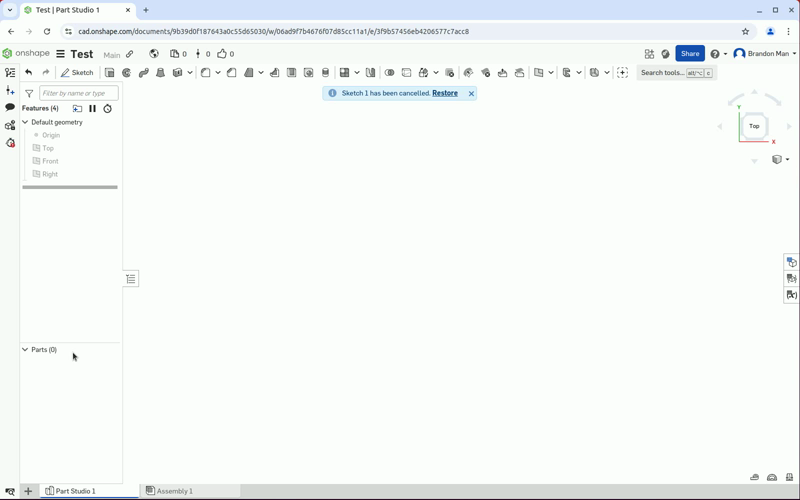
key(y)
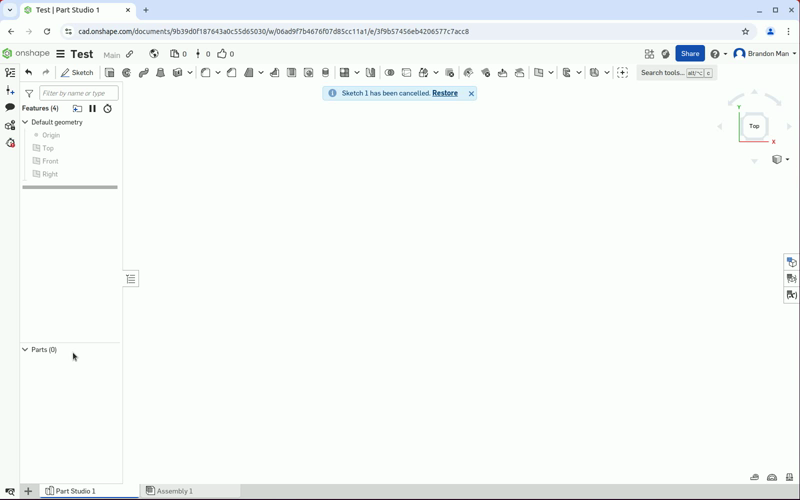
key(shift+p)
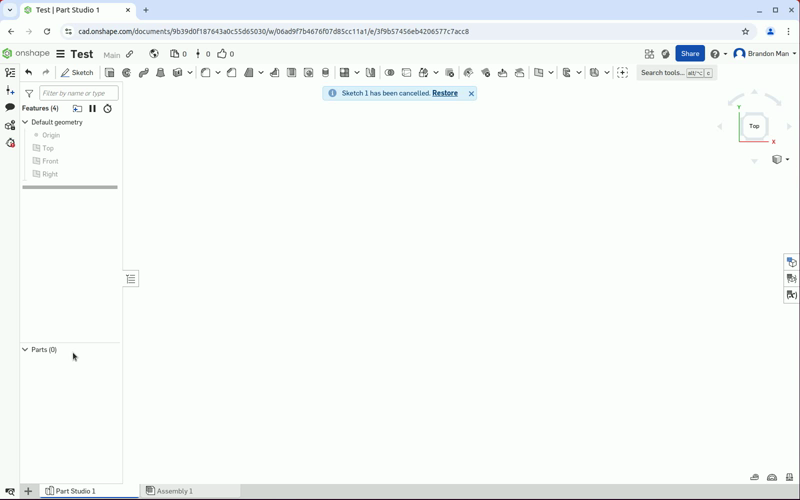
key(space)
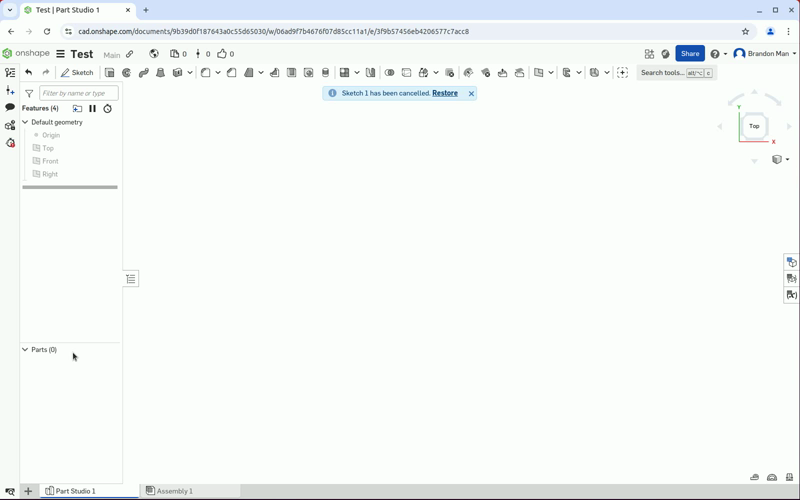
key_down(shift)
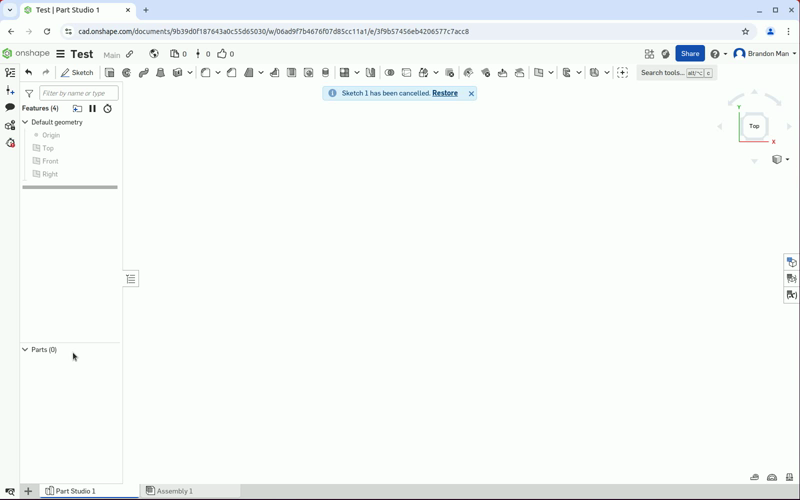
key(up)
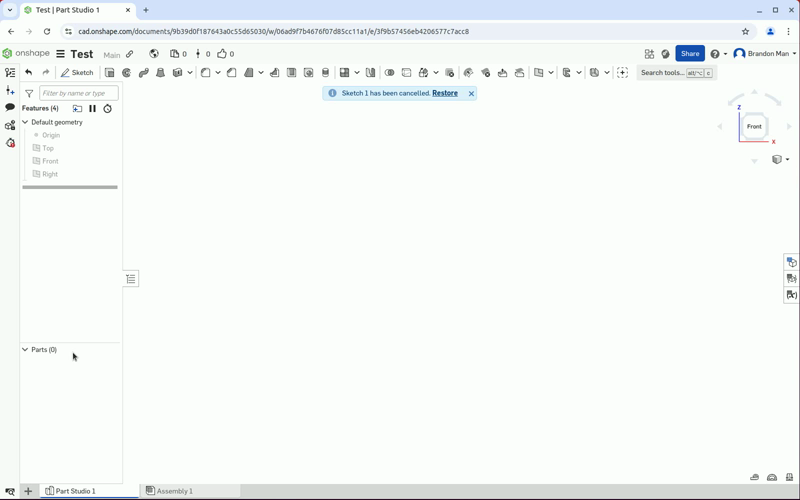
key_up(shift)
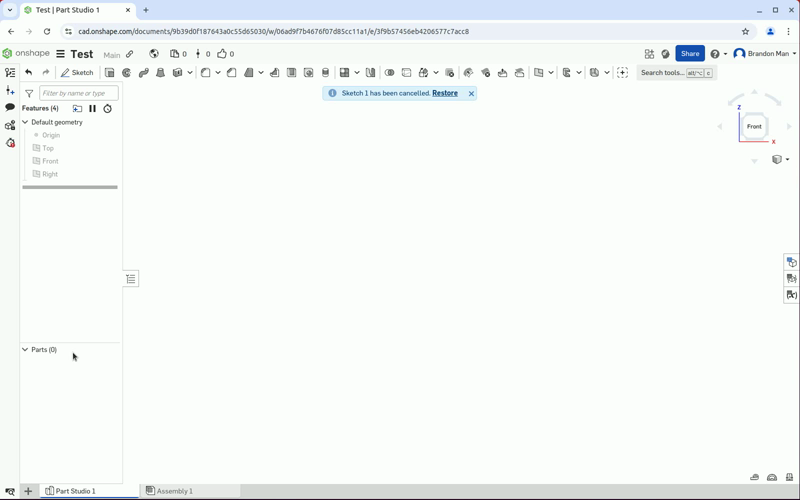
mouse_move(73, 352)
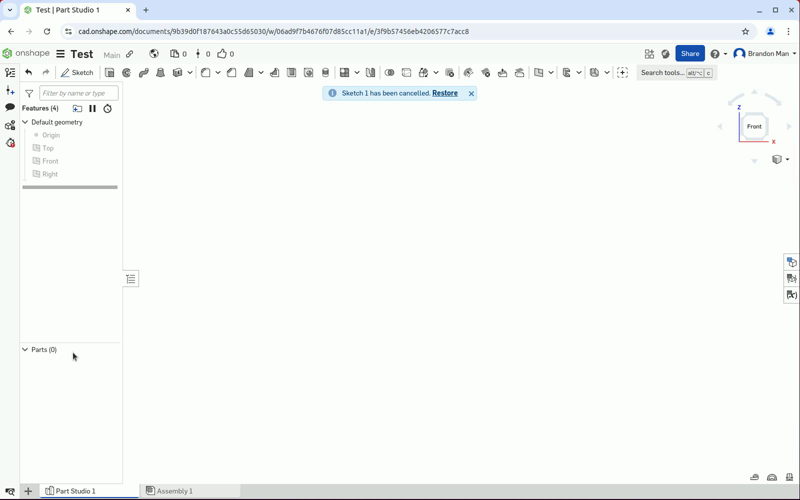
key(shift+y)
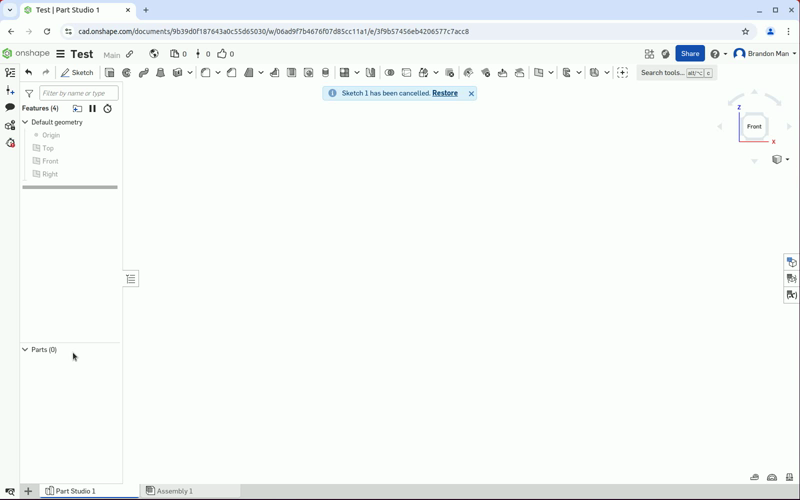
key(shift+s)
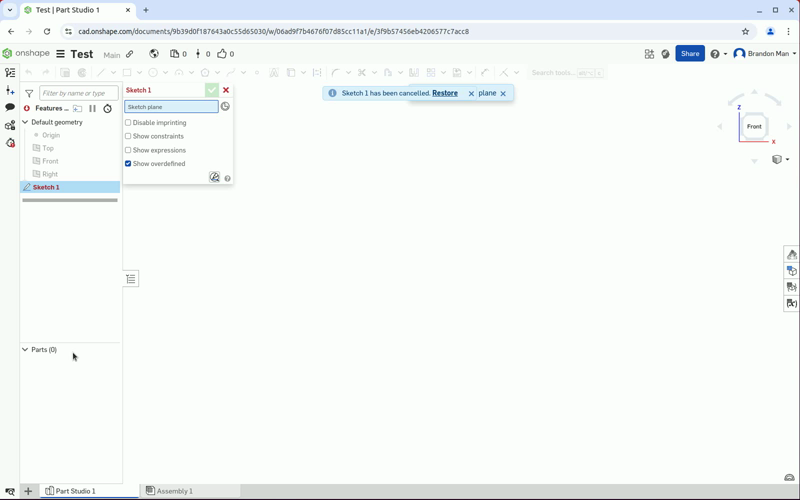
mouse_move(73, 163)
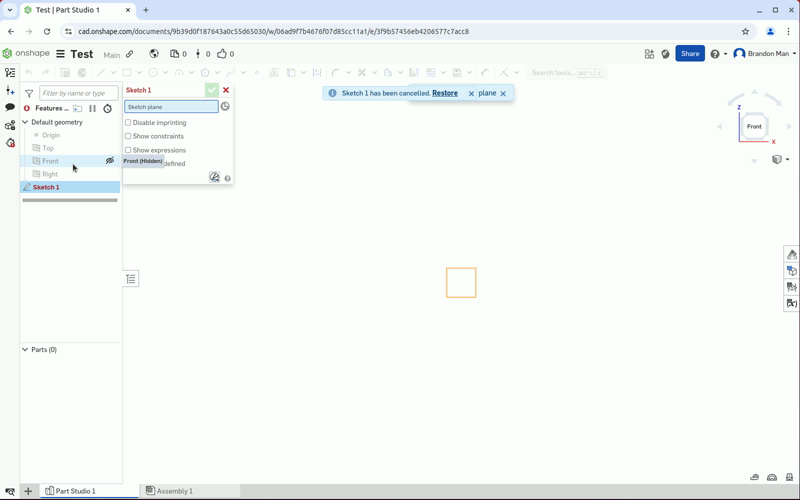
click(73, 163)
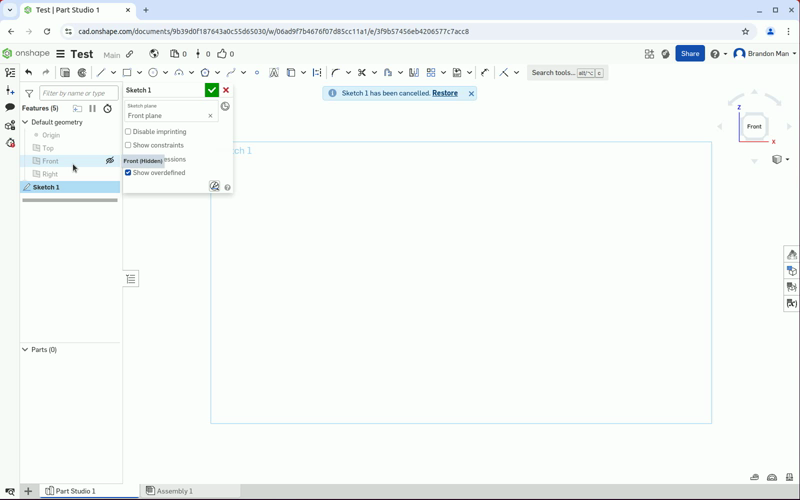
mouse_move(73, 352)
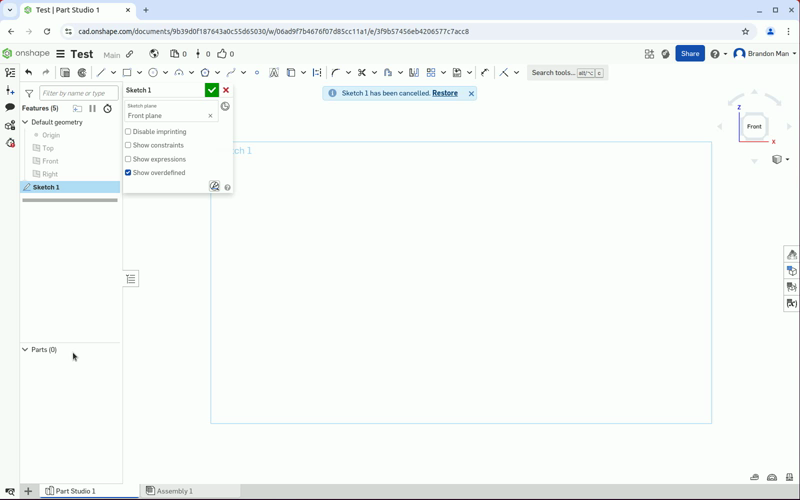
key(y)
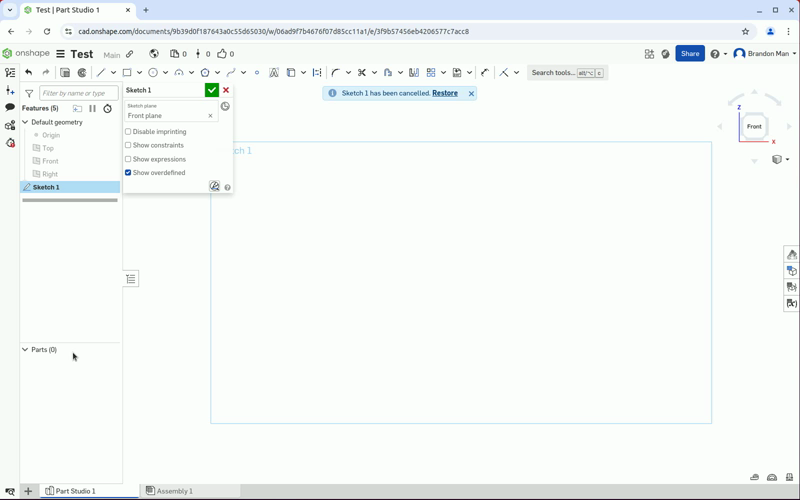
key(c)
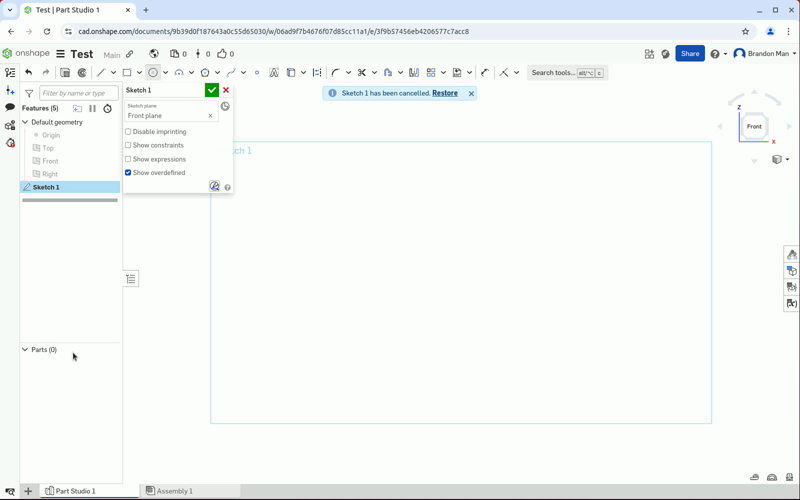
key_down(shift)
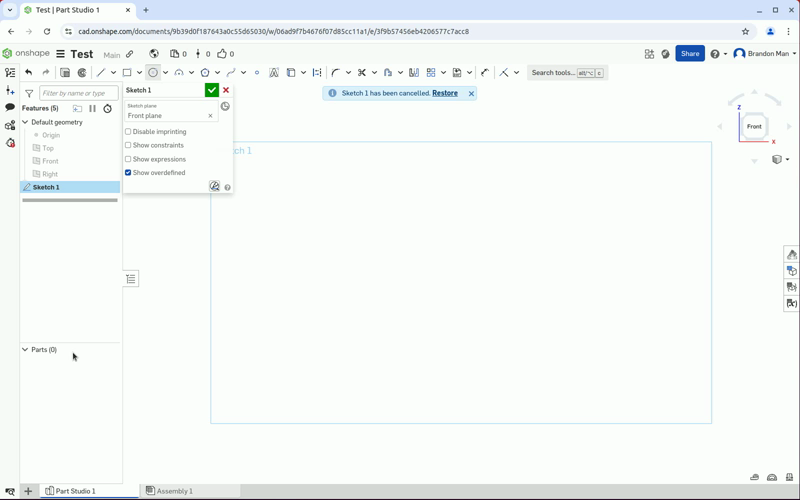
mouse_move(444, 328)
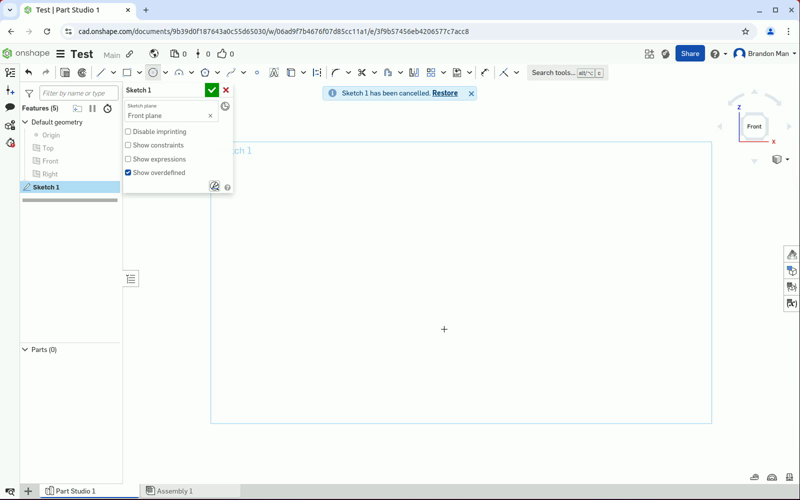
click(444, 328)
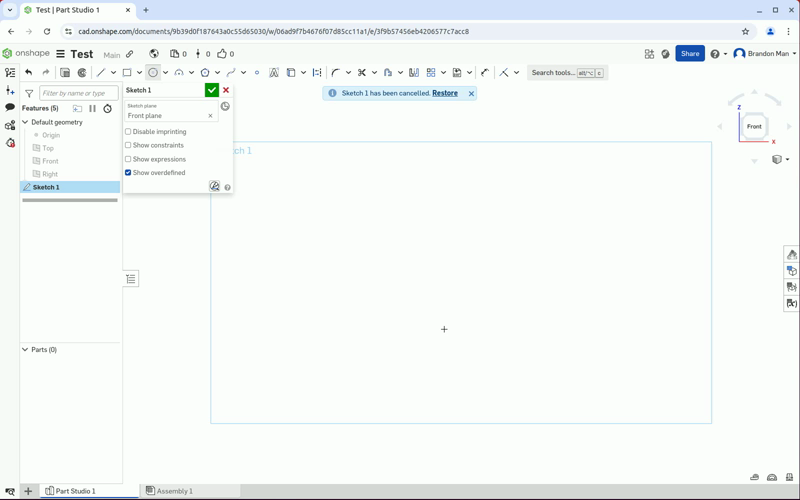
key_up(shift)
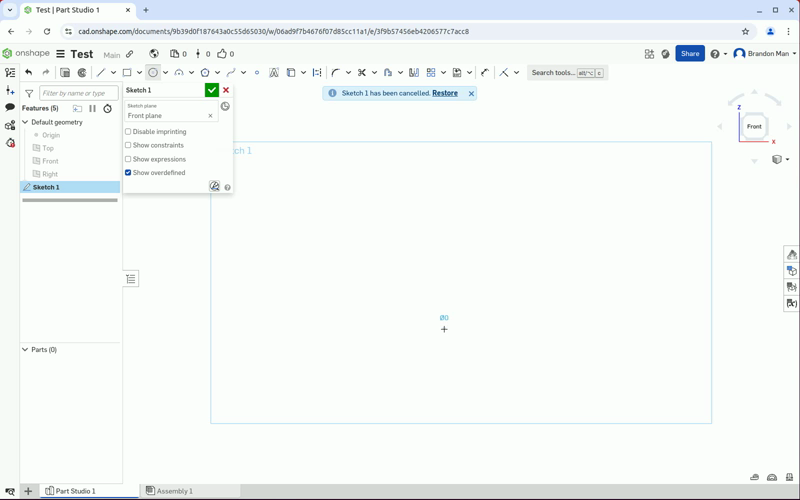
mouse_move(474, 328)
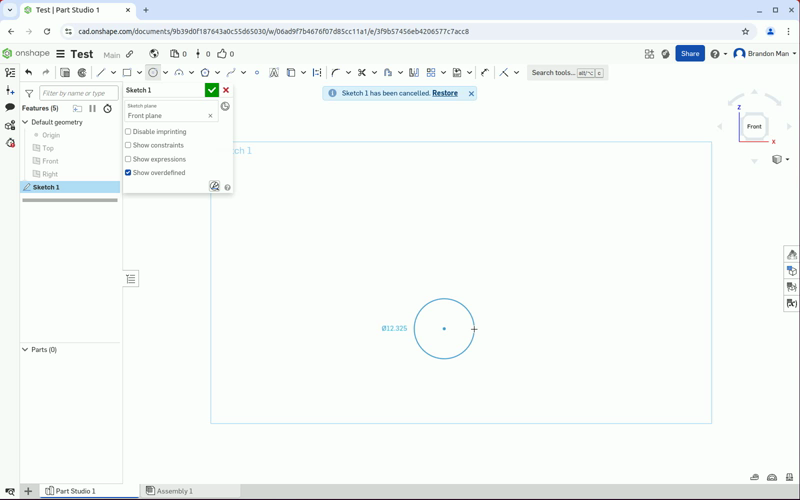
click(474, 328)
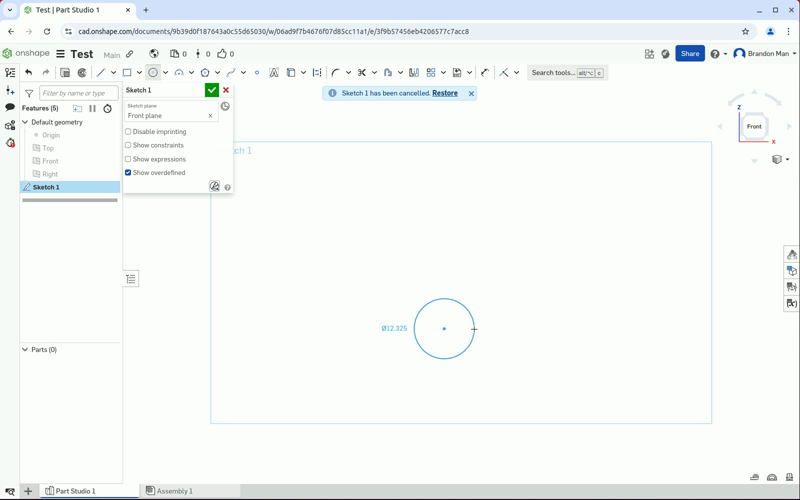
key(esc)
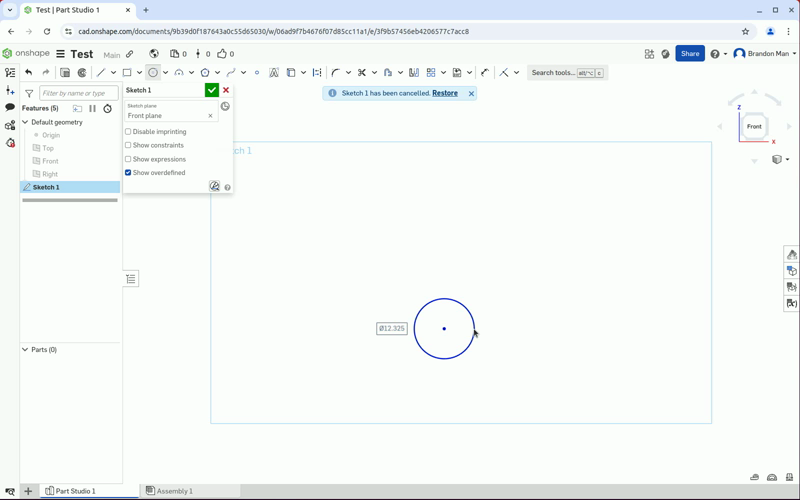
mouse_move(470, 326)
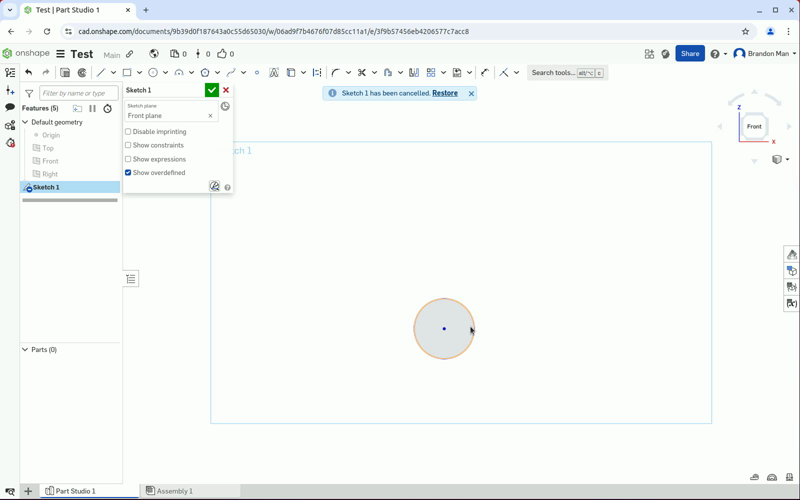
click(470, 326)
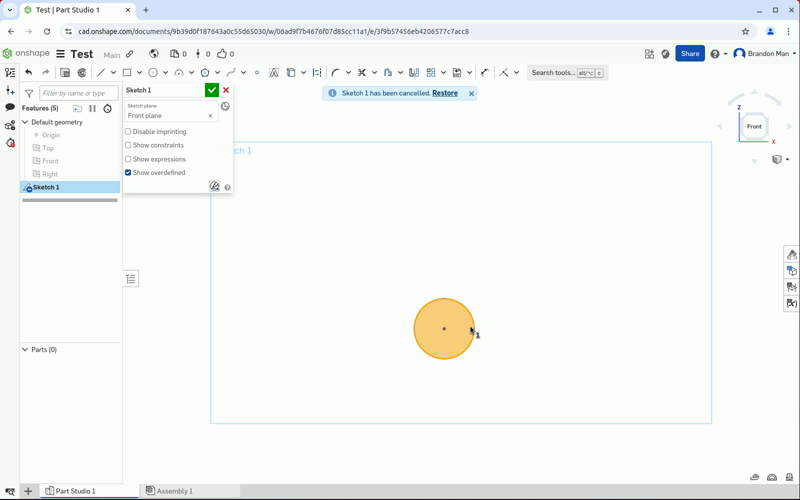
mouse_move(73, 352)
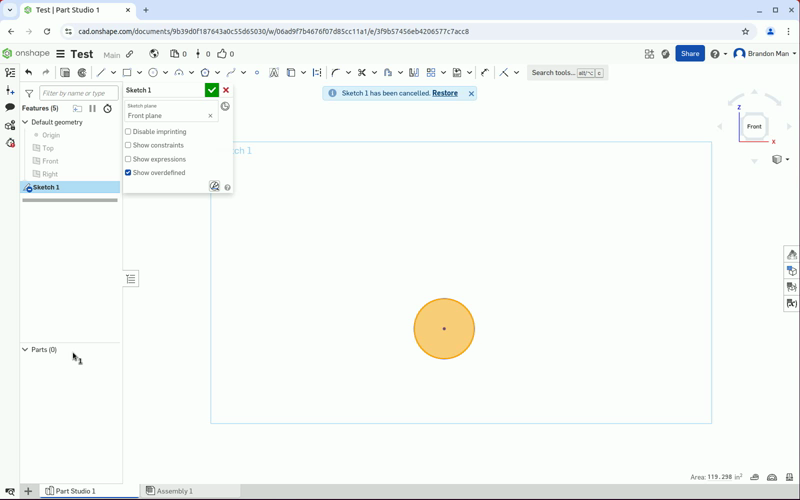
key(shift+y)
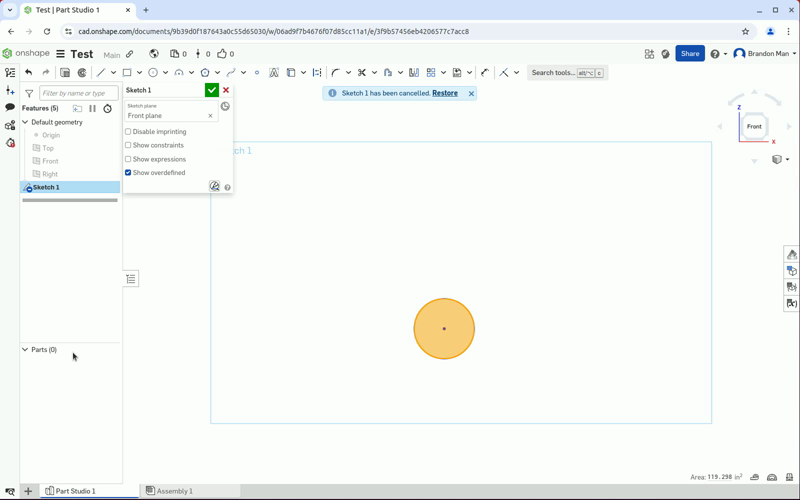
key(shift+e)
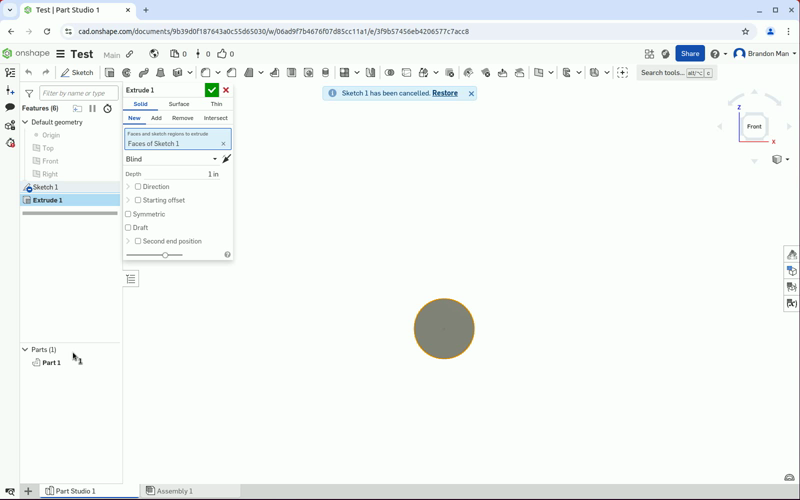
mouse_move(143, 106)
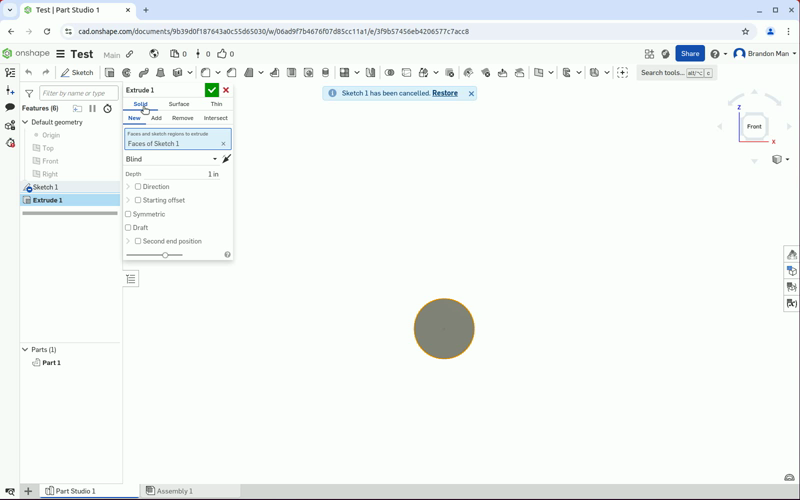
click(143, 106)
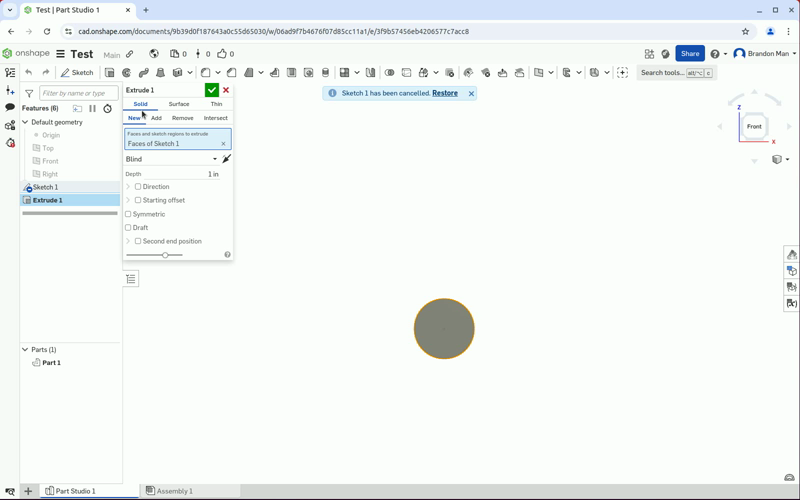
mouse_move(137, 120)
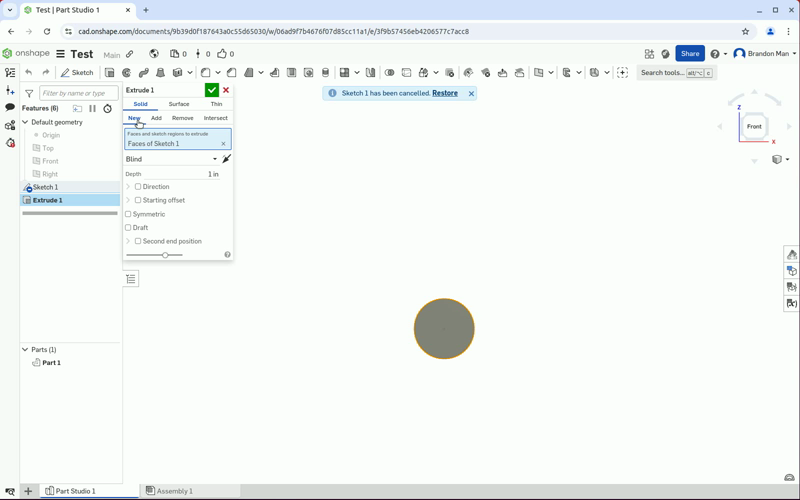
click(137, 120)
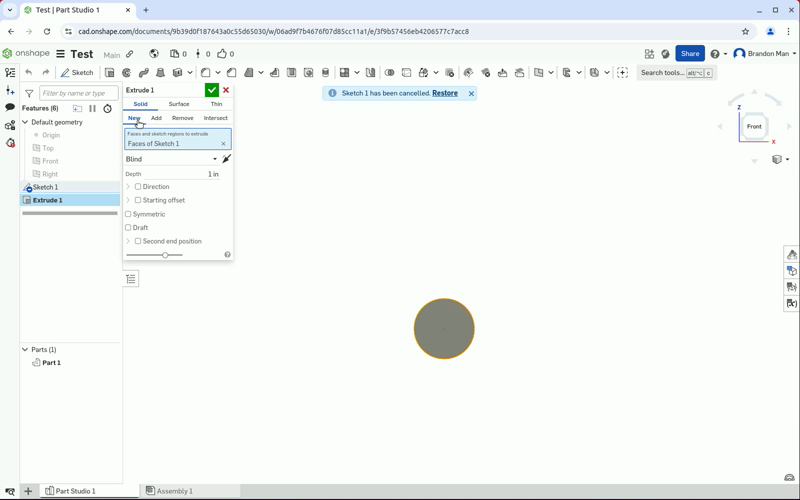
key(tab, 4)
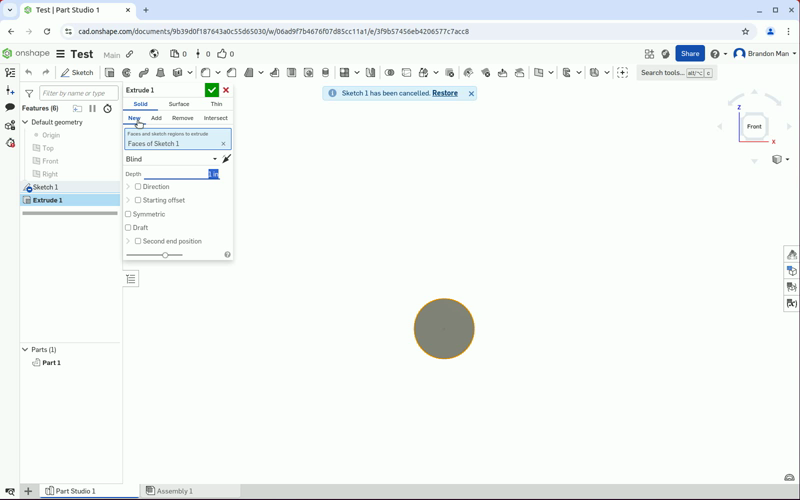
text(0.963)
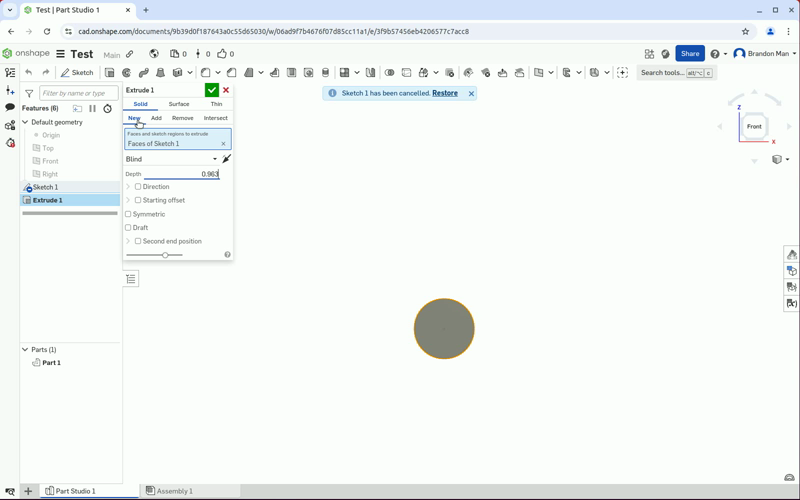
key(enter)
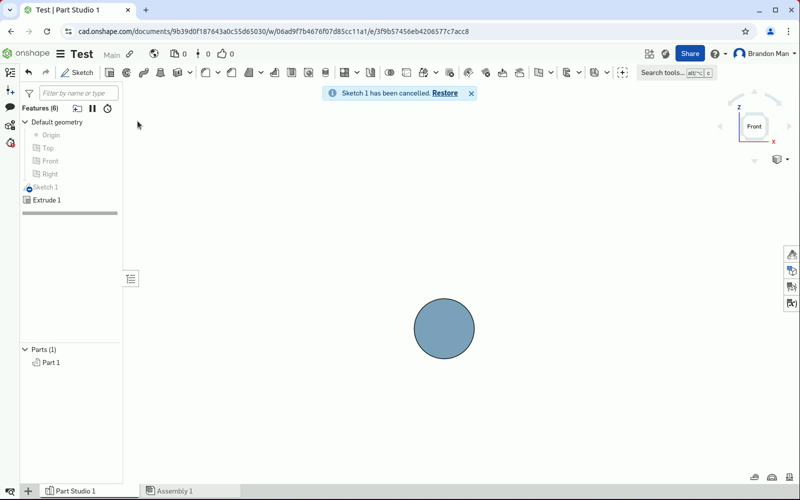
key(shift+h)
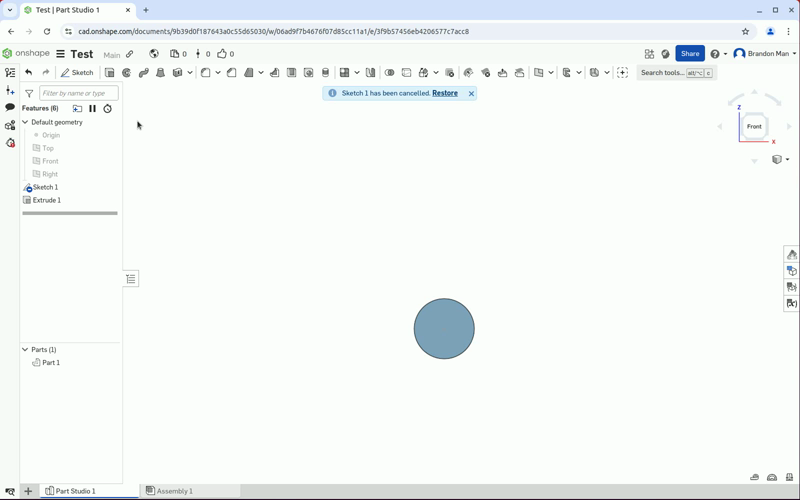
key(shift+h)
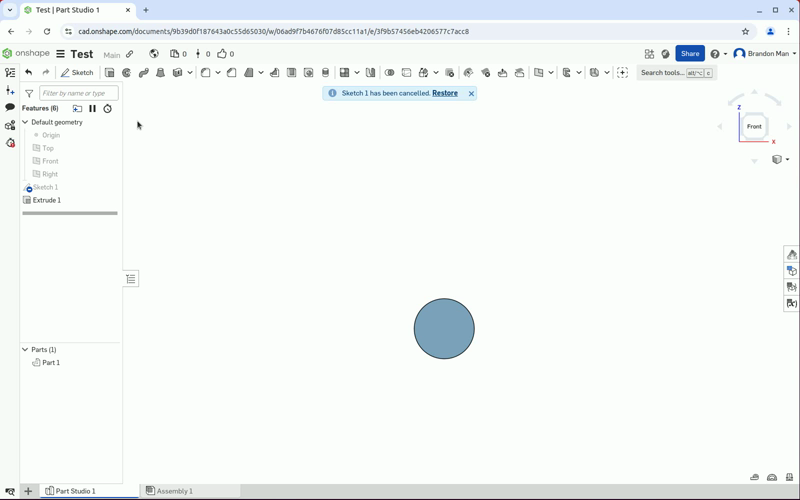
mouse_move(73, 189)
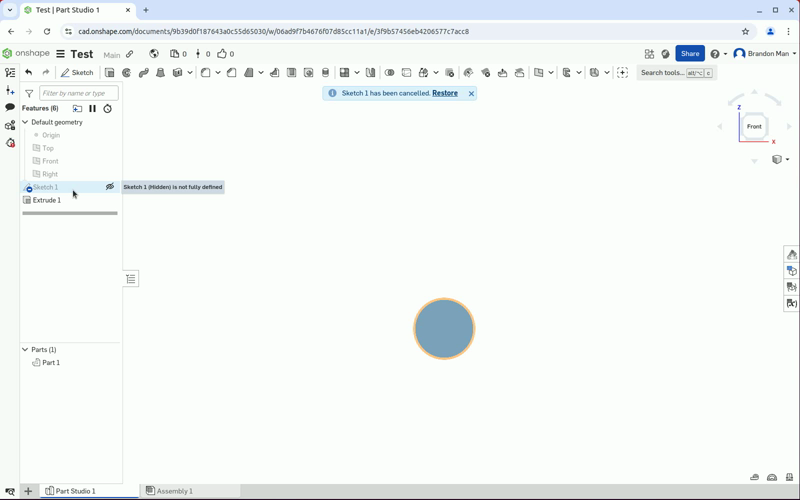
click(73, 189)
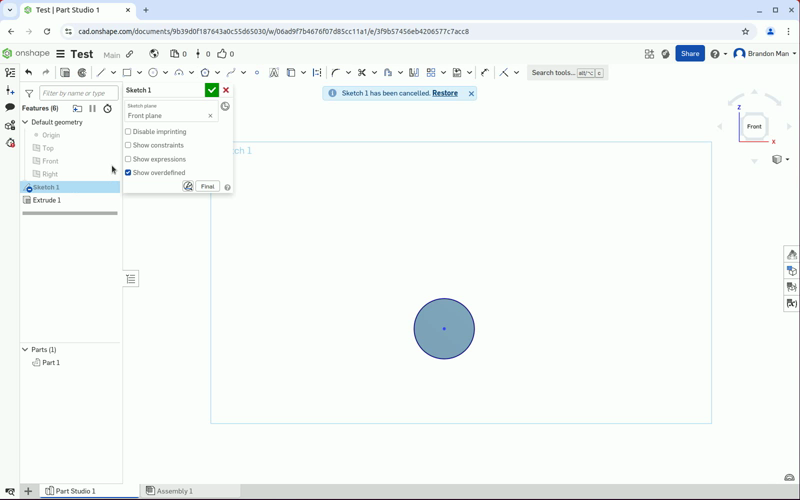
mouse_move(229, 92)
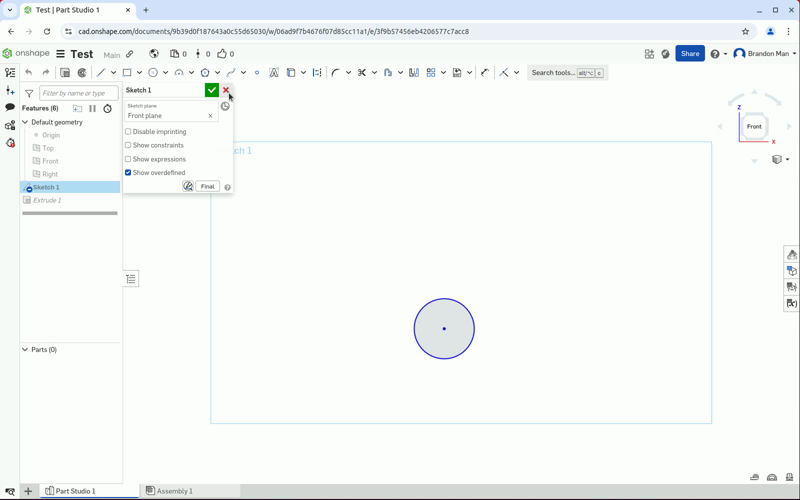
click(229, 92)
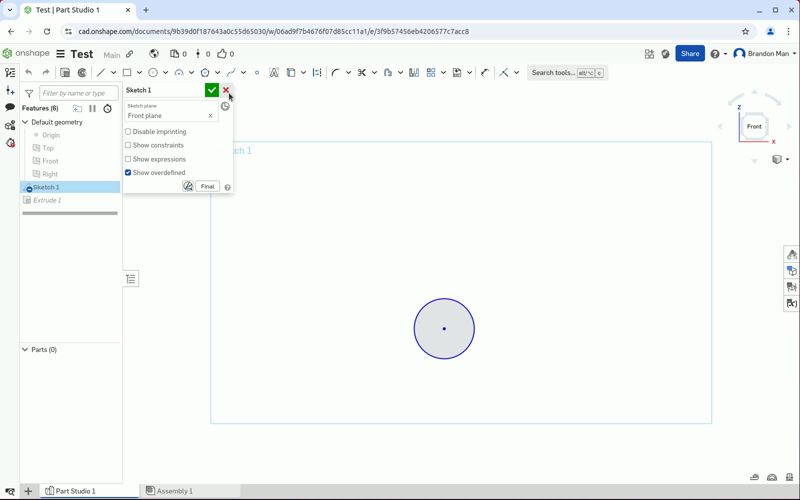
key(shift+s)
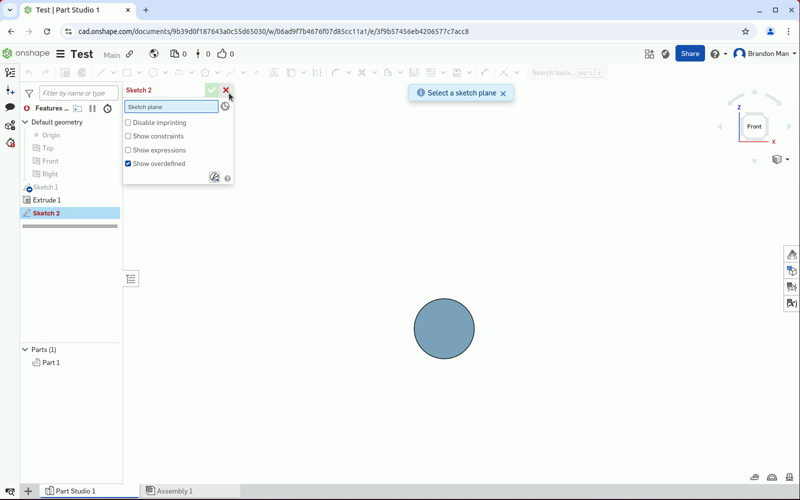
mouse_move(73, 163)
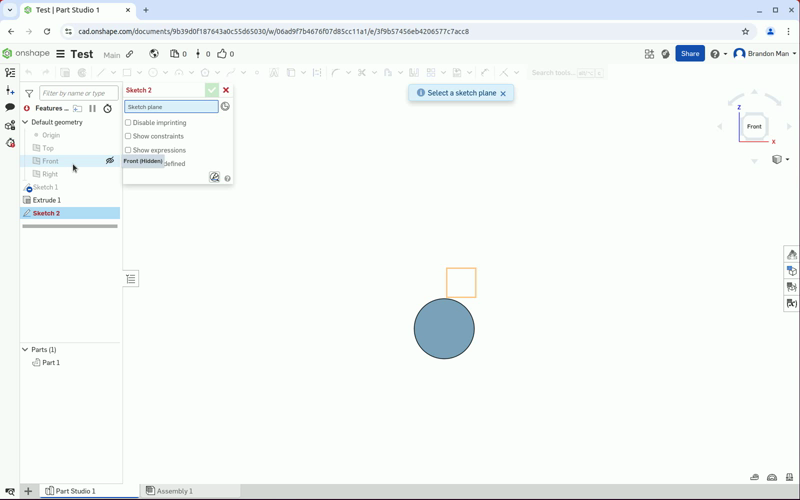
click(73, 163)
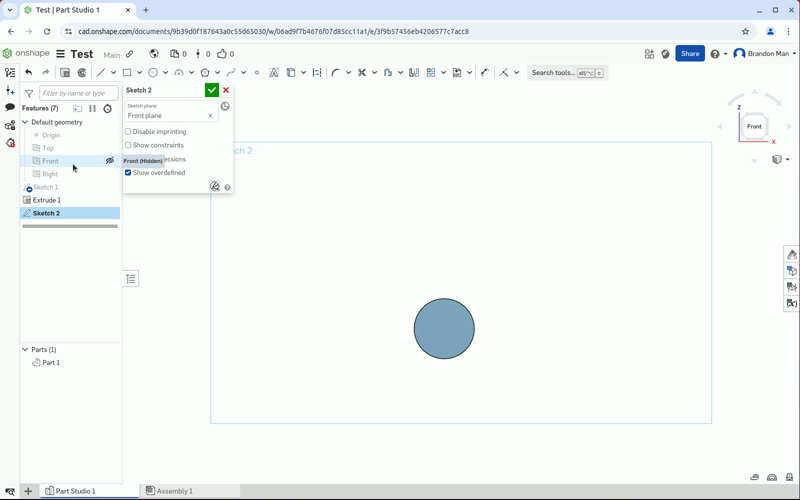
mouse_move(73, 352)
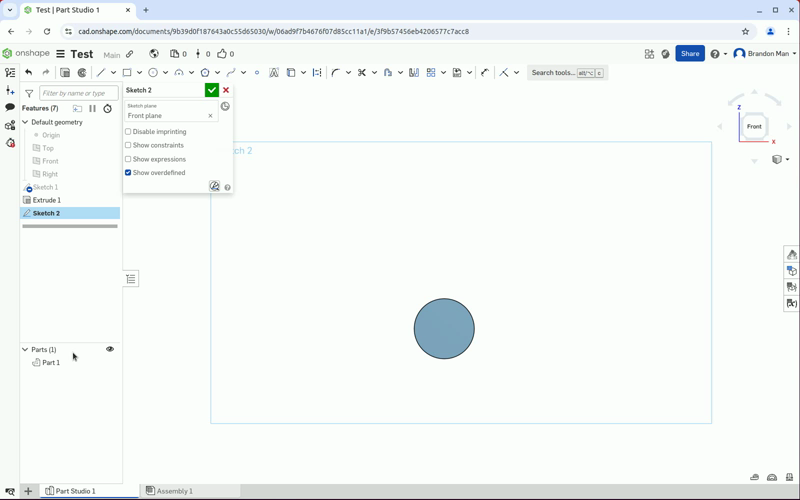
key(y)
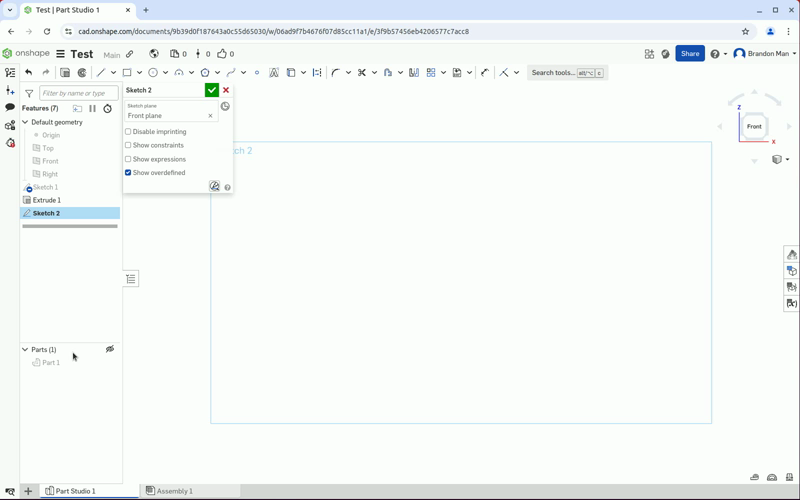
key(c)
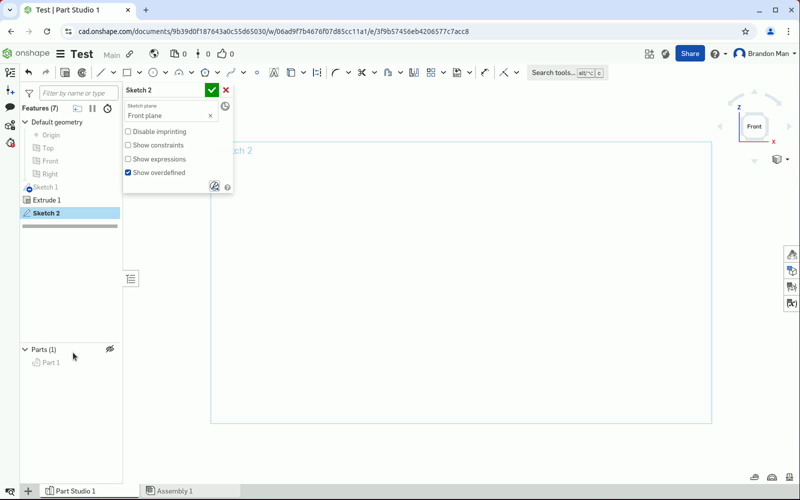
key_down(shift)
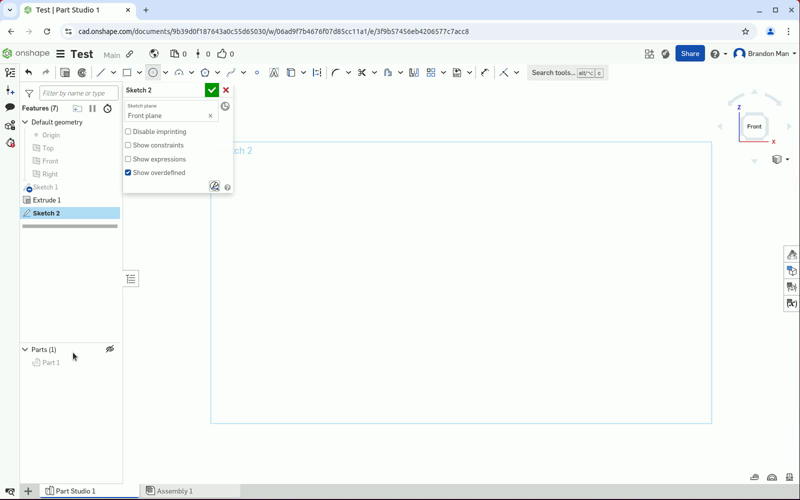
mouse_move(534, 333)
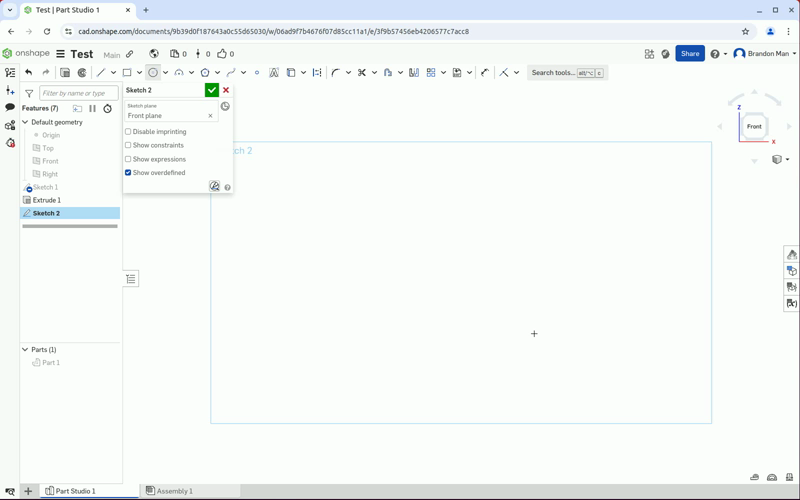
click(534, 333)
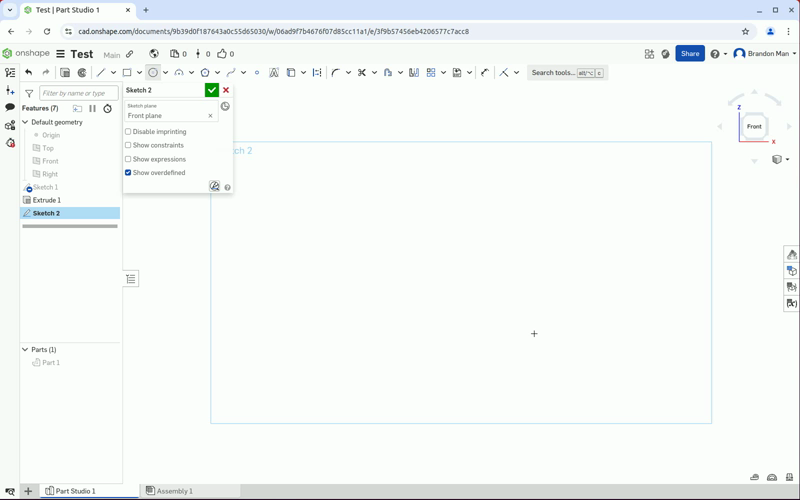
key_up(shift)
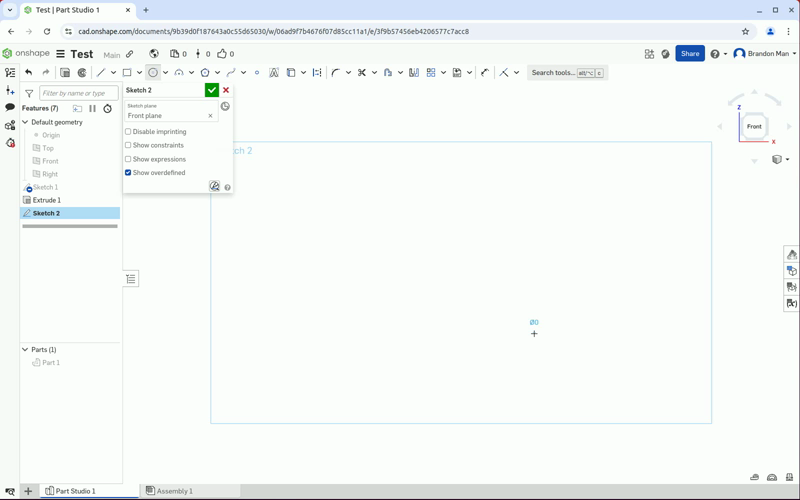
mouse_move(563, 333)
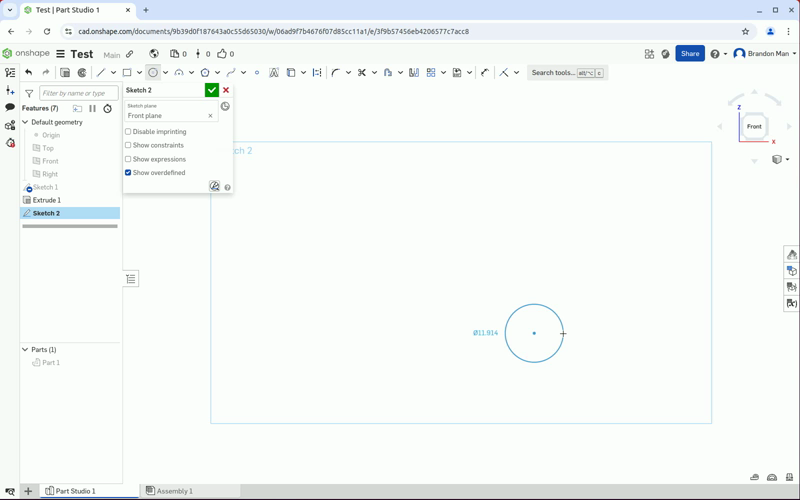
click(563, 333)
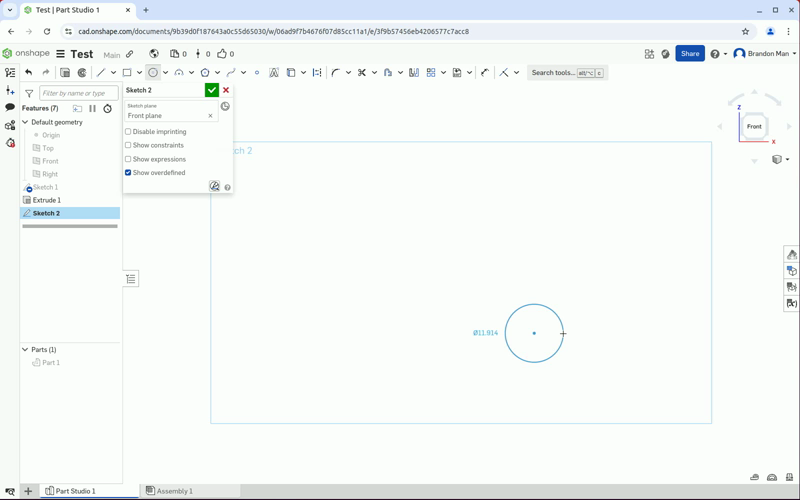
key(esc)
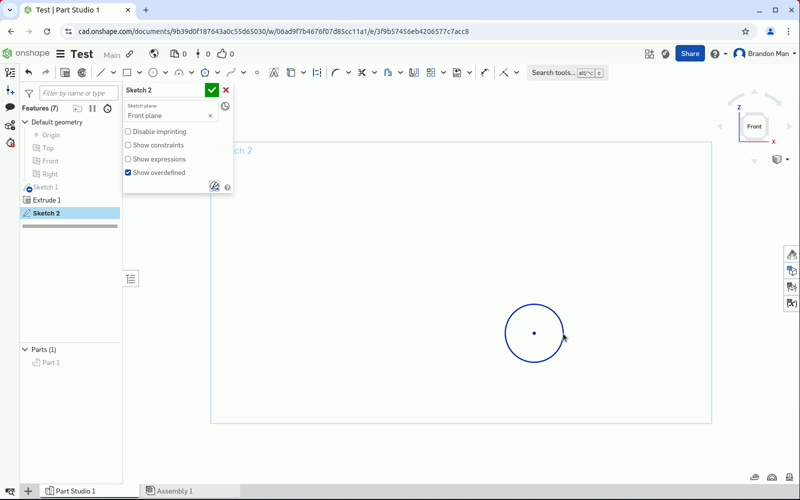
mouse_move(525, 344)
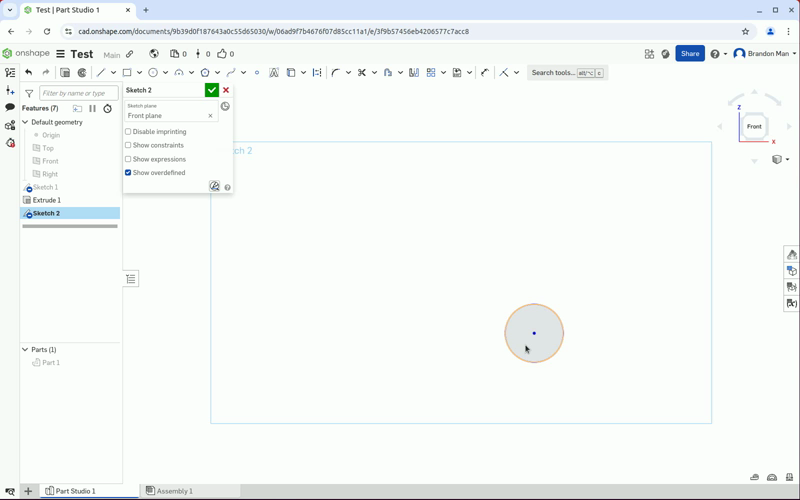
click(525, 344)
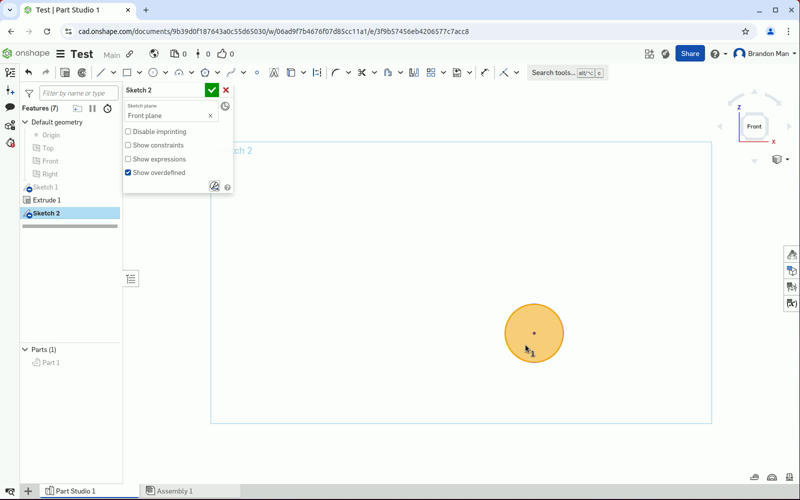
mouse_move(73, 352)
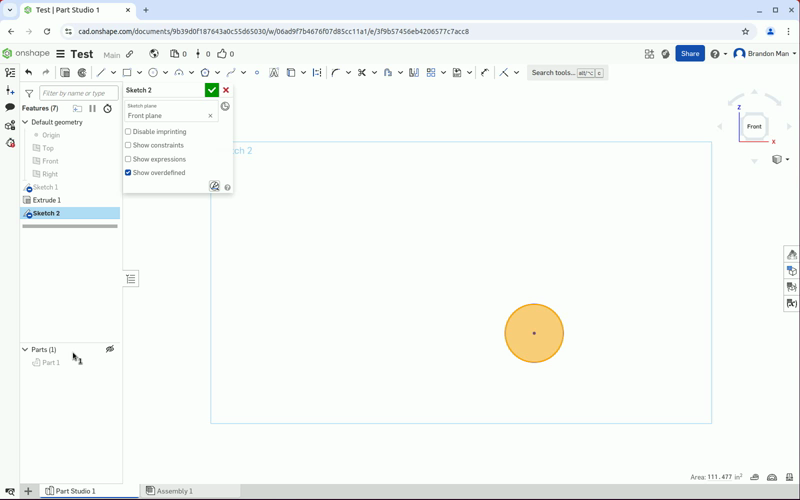
key(shift+y)
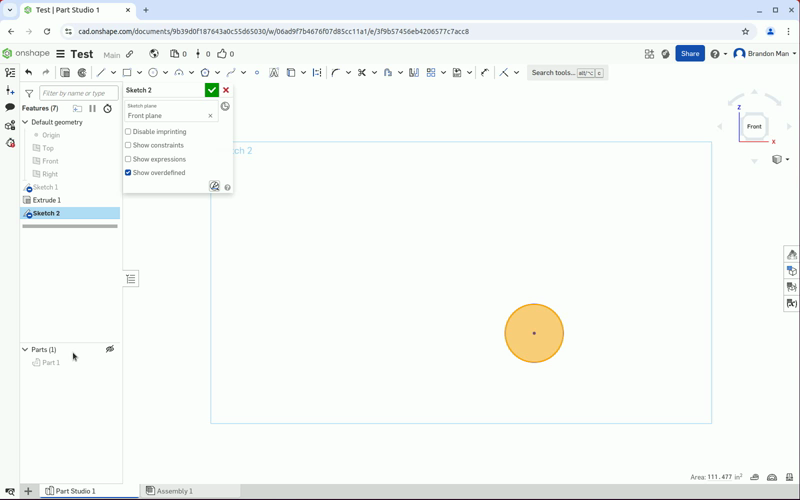
key(shift+e)
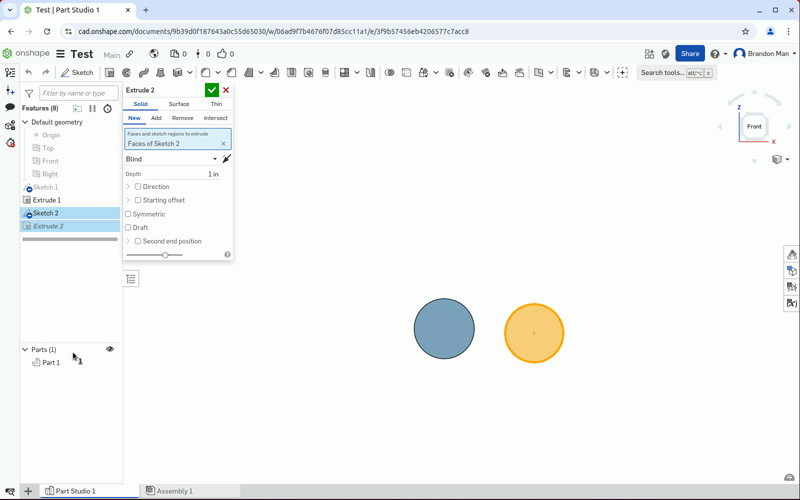
mouse_move(143, 106)
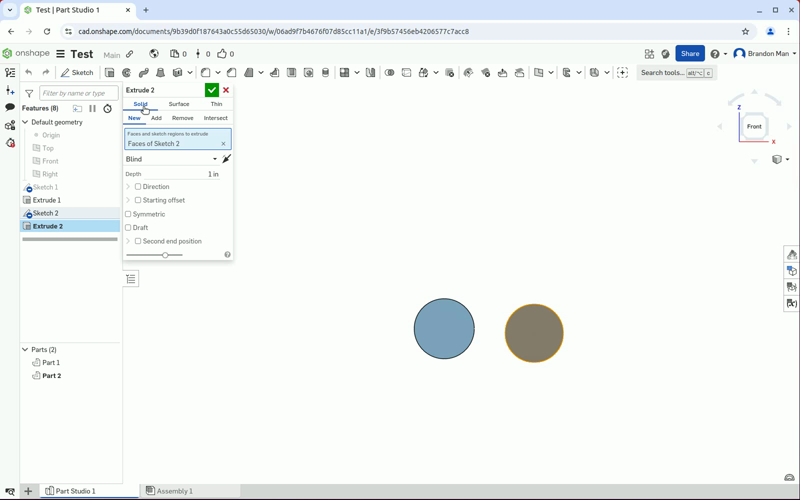
click(143, 106)
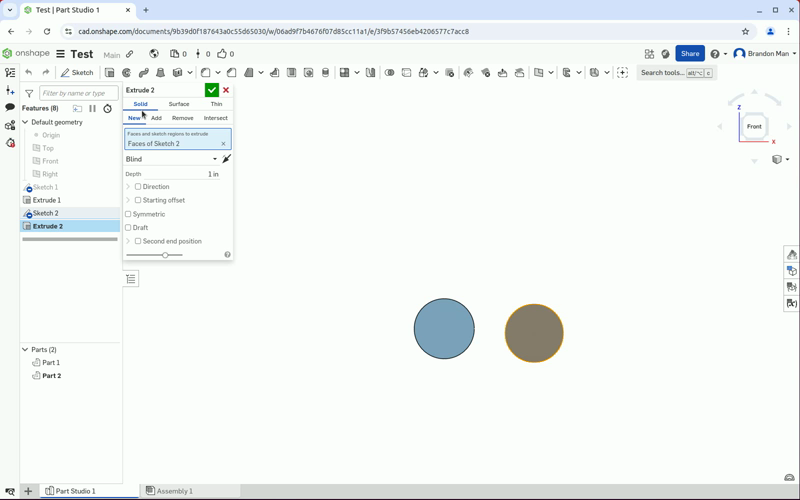
mouse_move(137, 120)
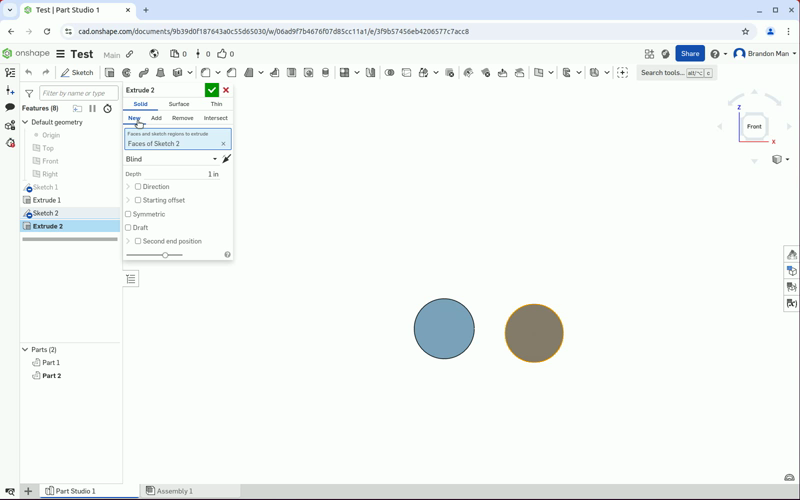
click(137, 120)
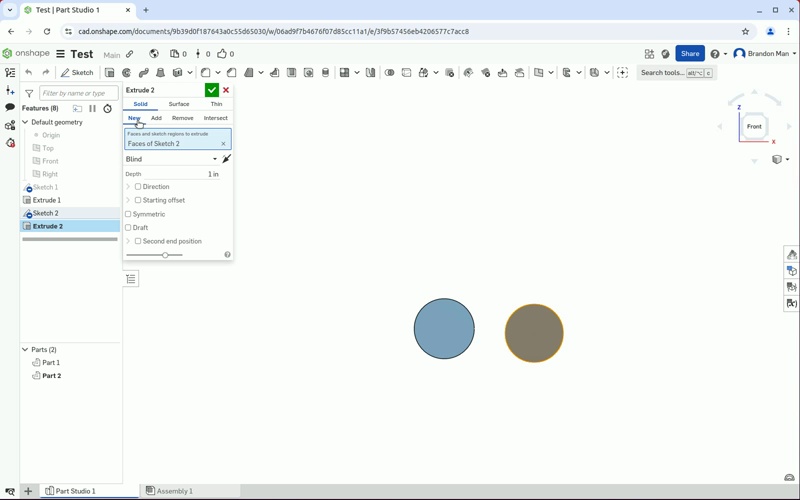
key(tab, 4)
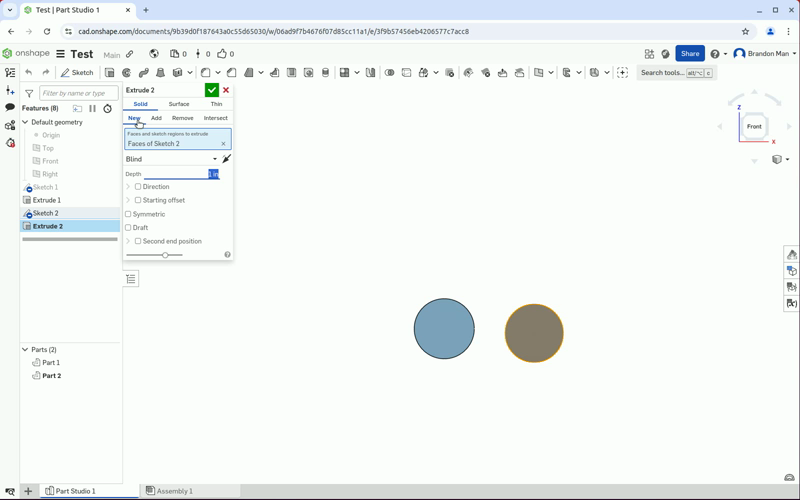
text(0.963)
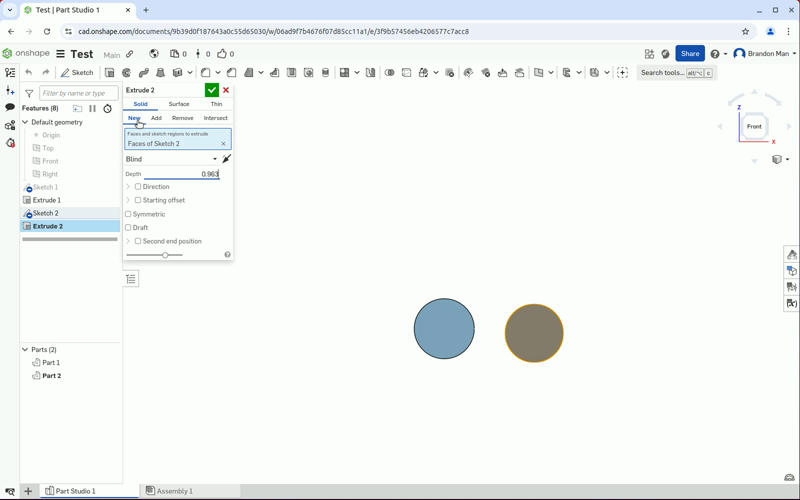
key(enter)
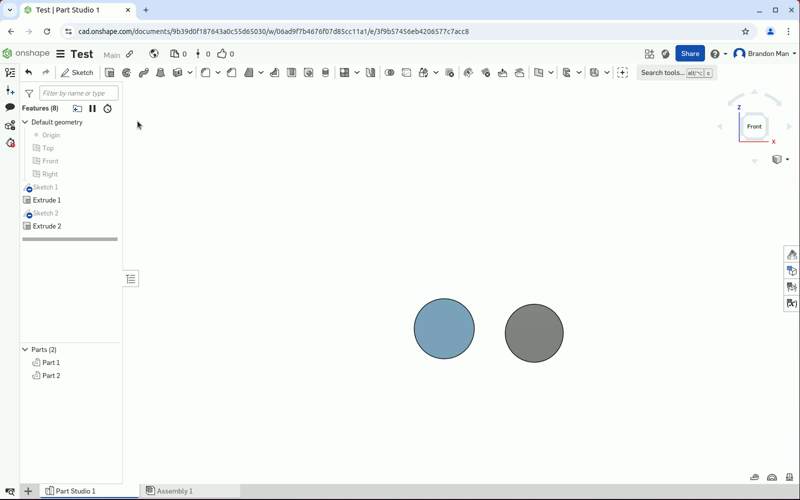
key(shift+h)
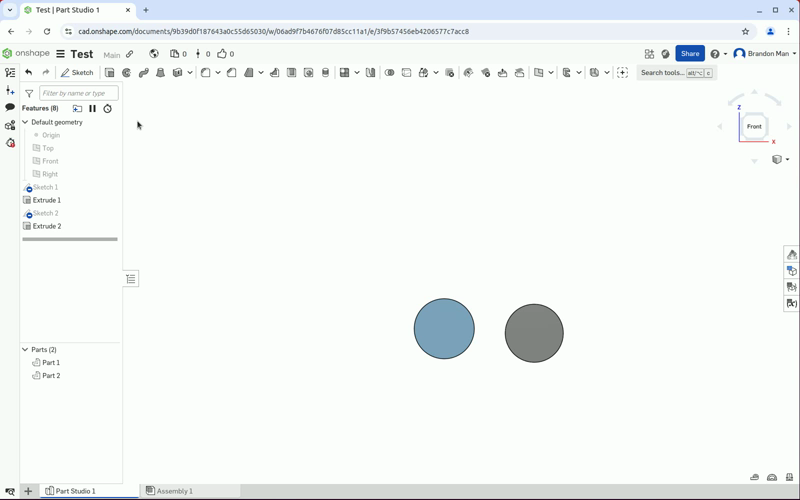
key(shift+h)
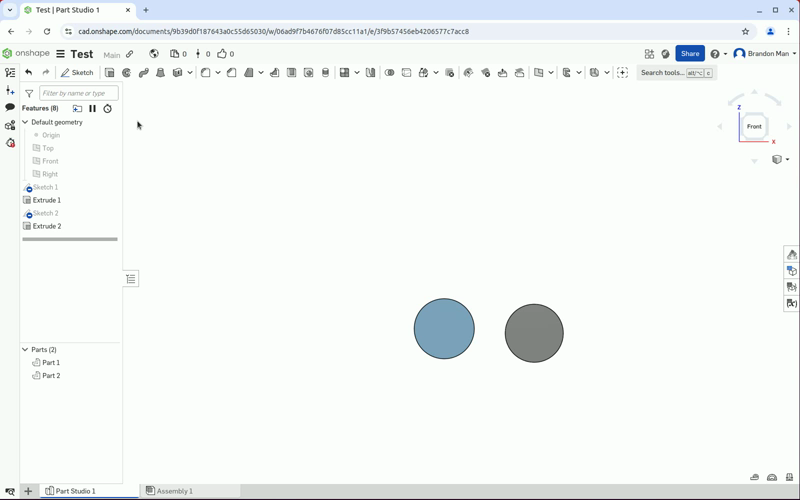
mouse_move(73, 189)
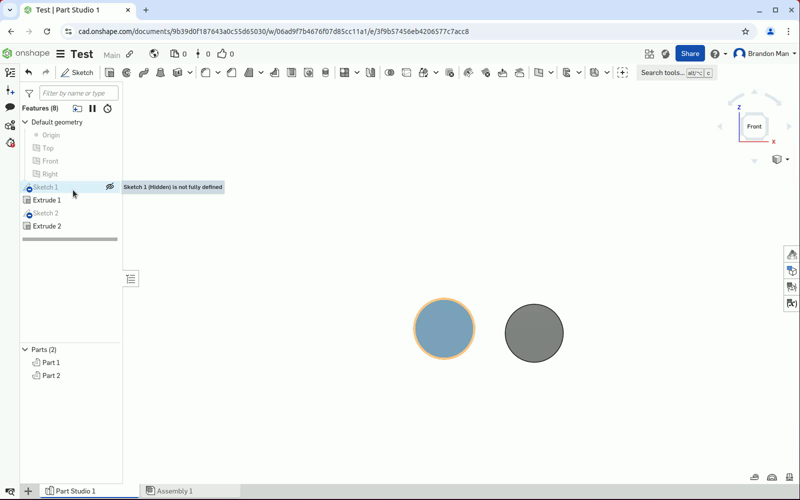
click(73, 189)
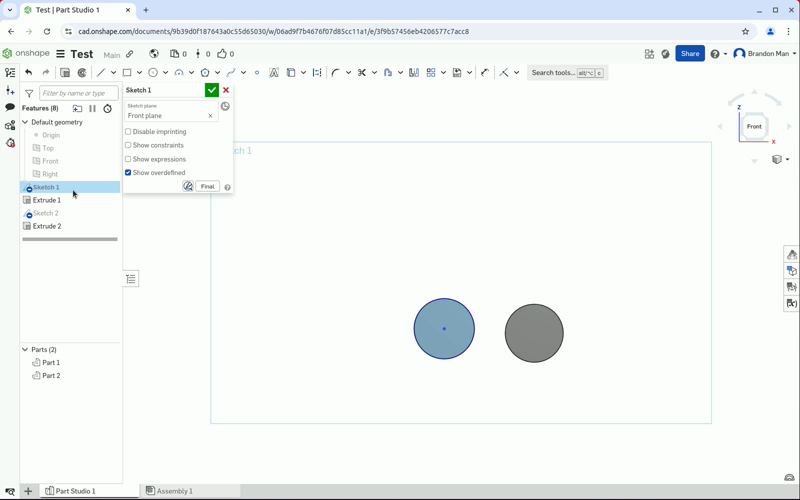
mouse_move(229, 92)
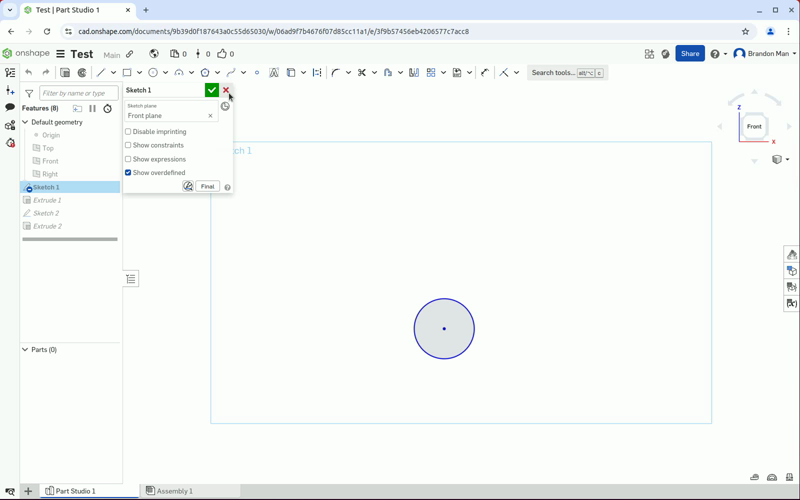
click(229, 92)
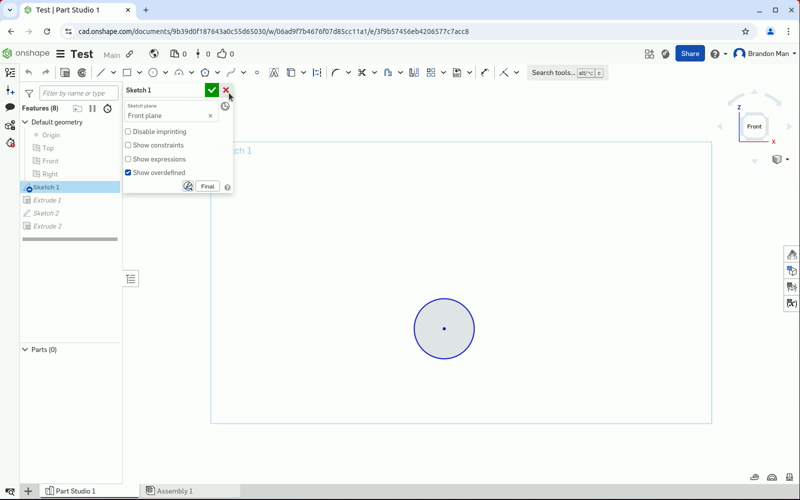
key(shift+s)
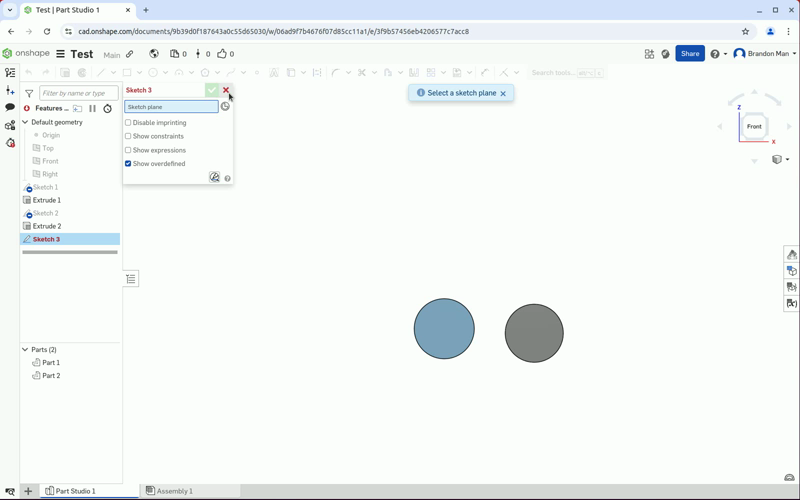
mouse_move(73, 163)
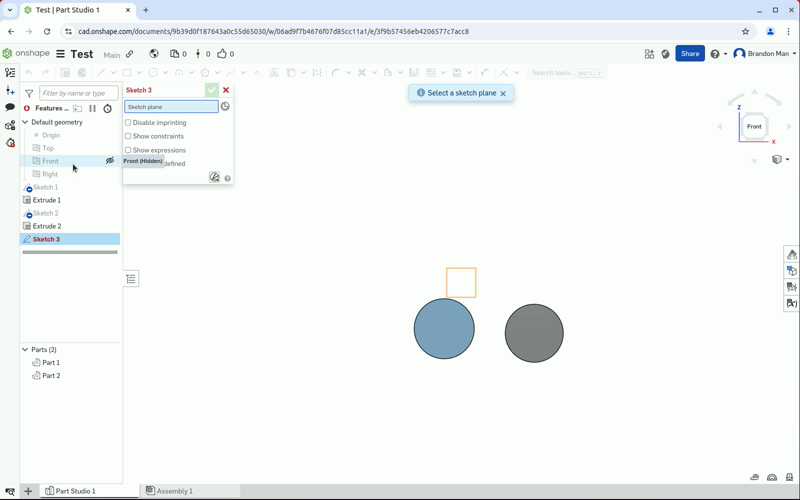
click(73, 163)
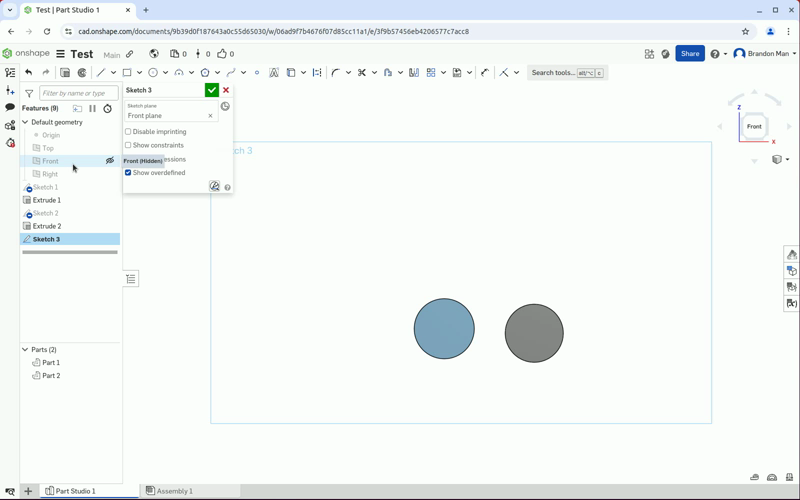
mouse_move(73, 352)
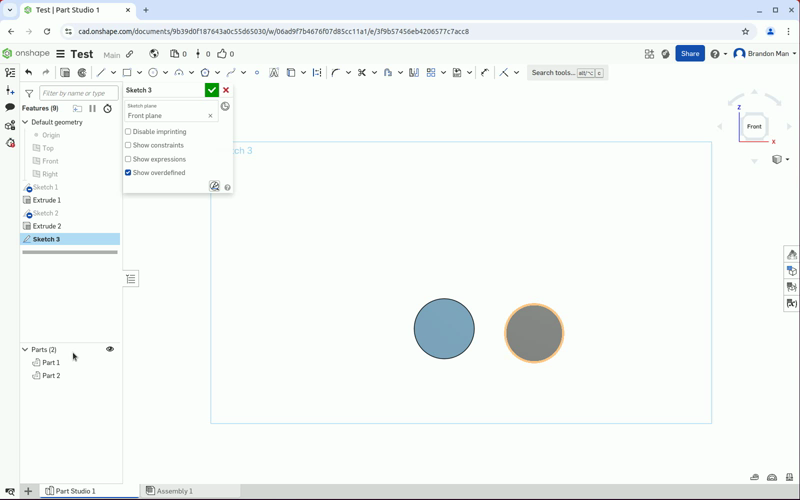
key(y)
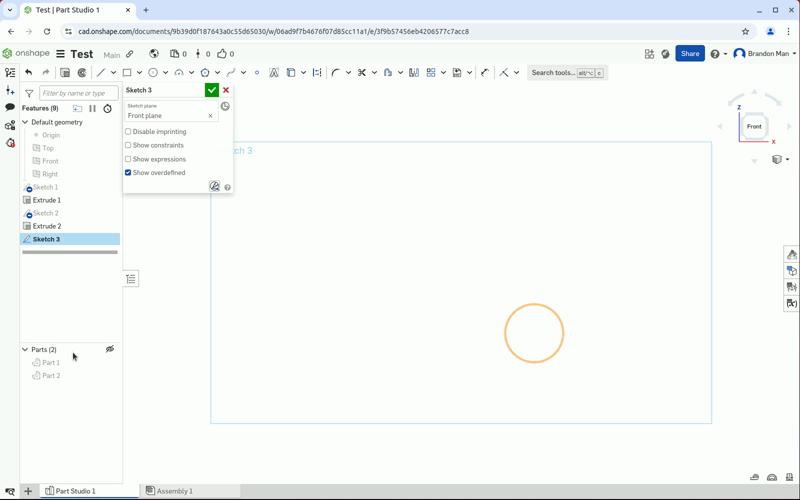
key(l)
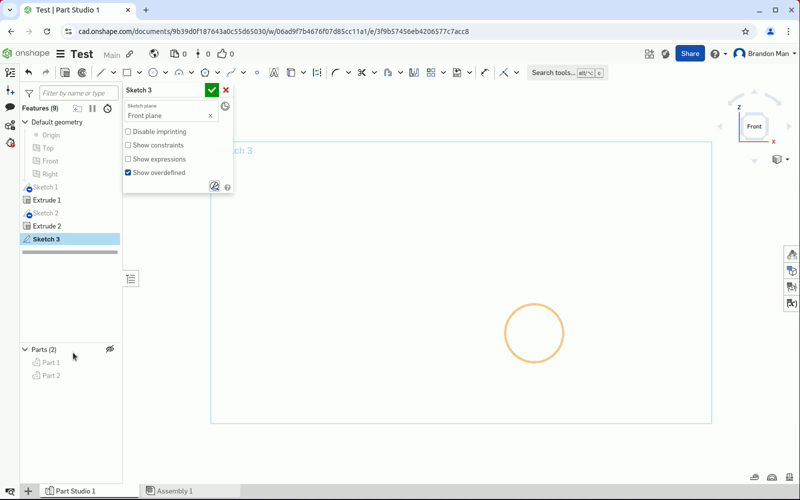
key_down(shift)
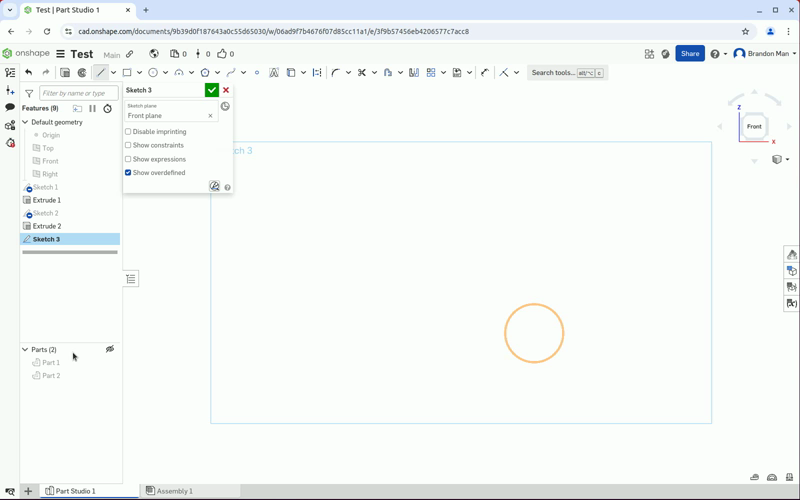
mouse_move(451, 234)
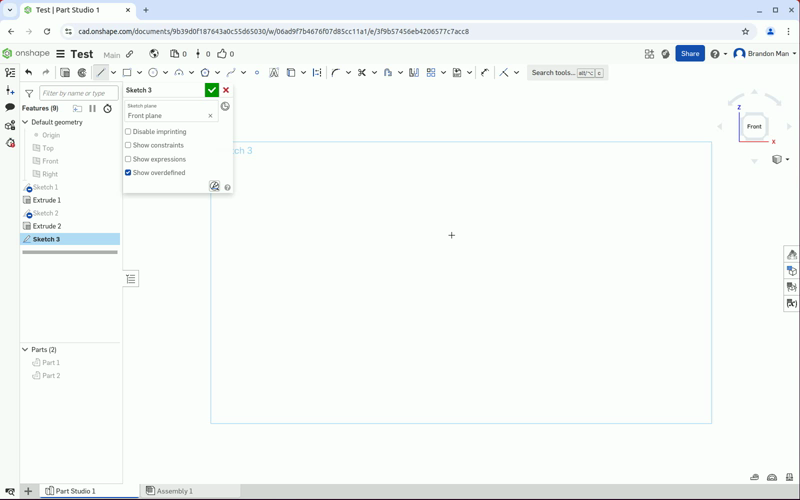
click(451, 234)
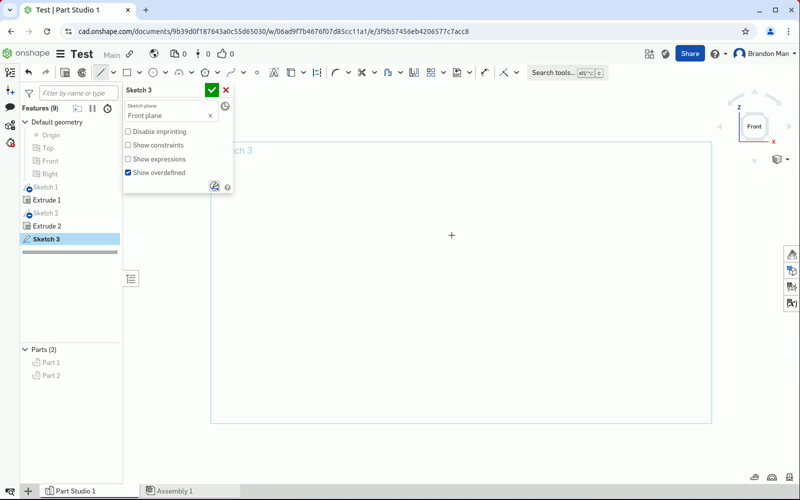
key_up(shift)
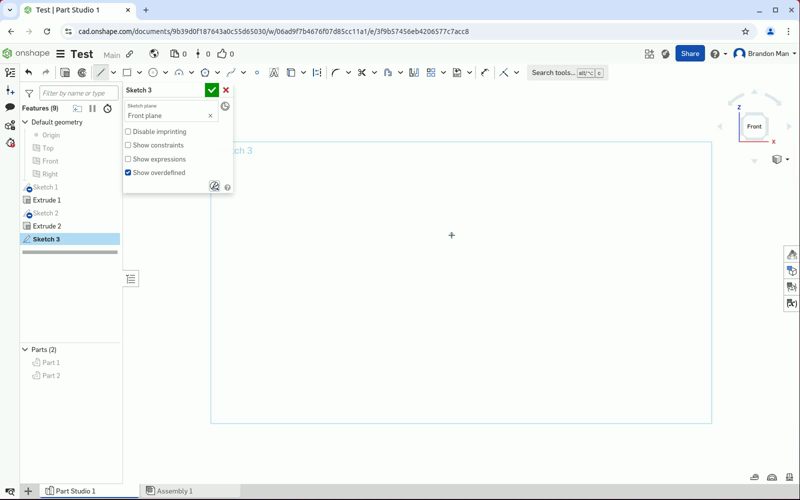
key_down(shift)
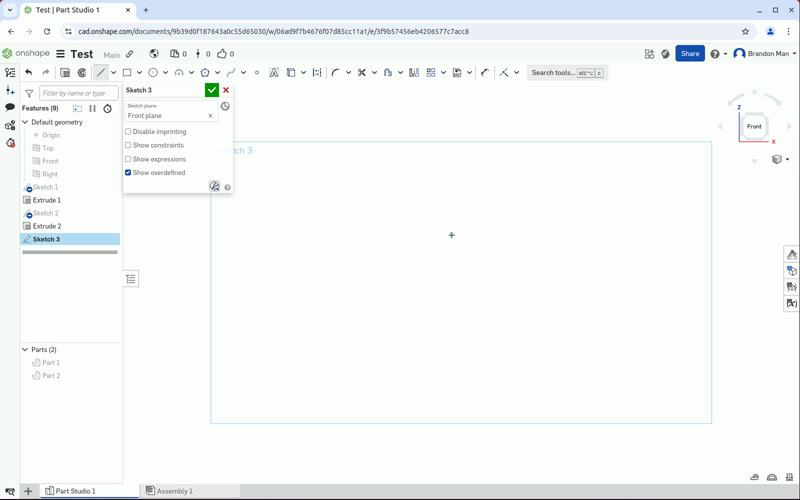
mouse_move(481, 234)
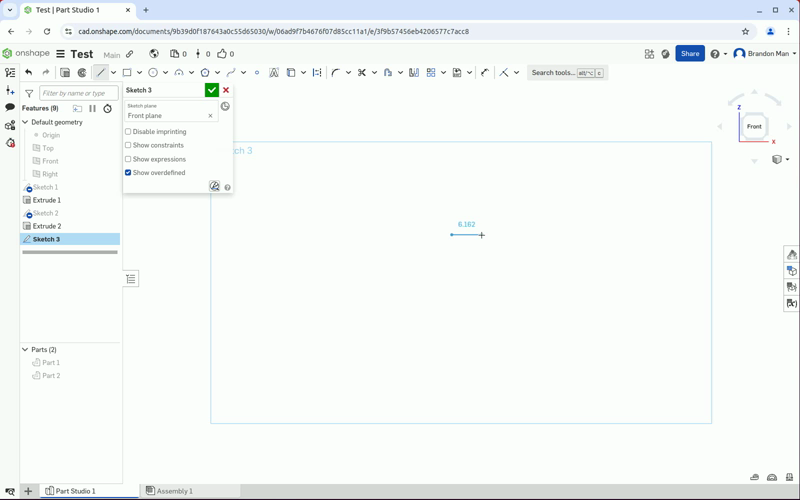
mouse_move(456, 236)
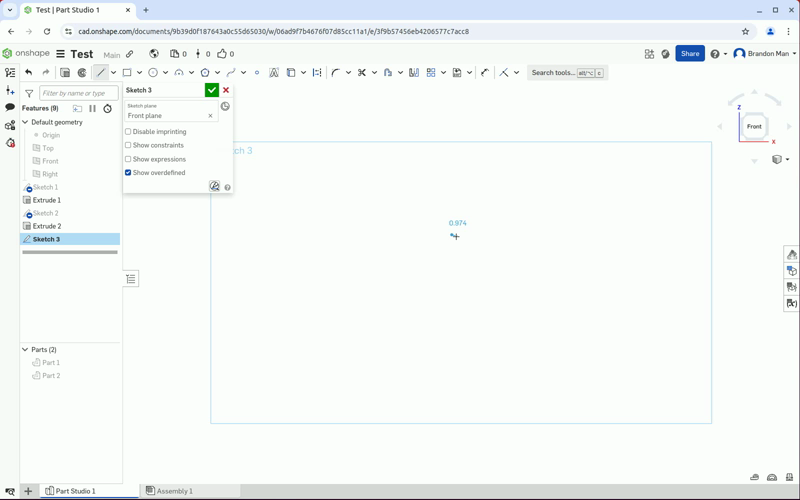
scroll(6)
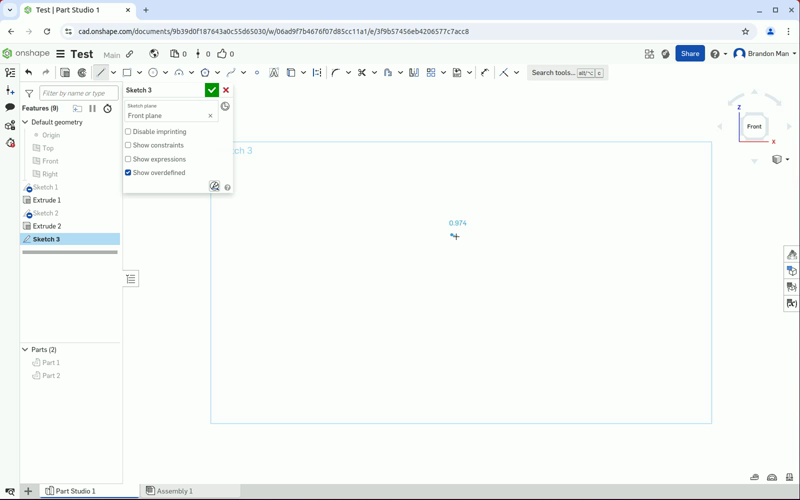
scroll(6)
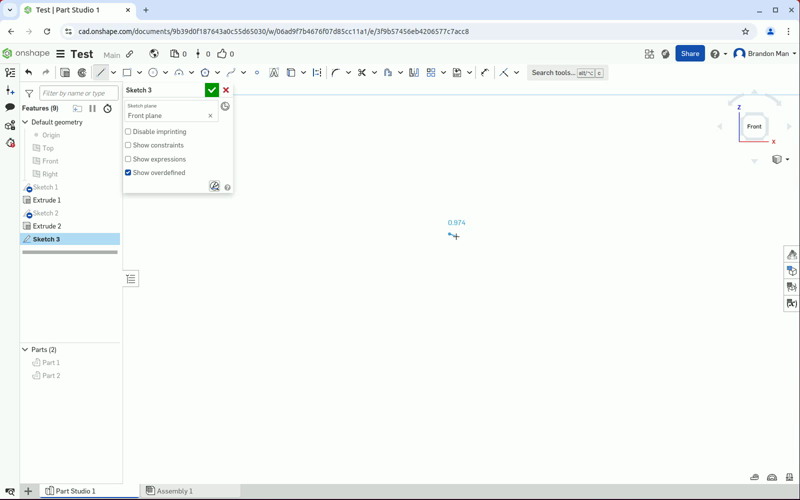
scroll(6)
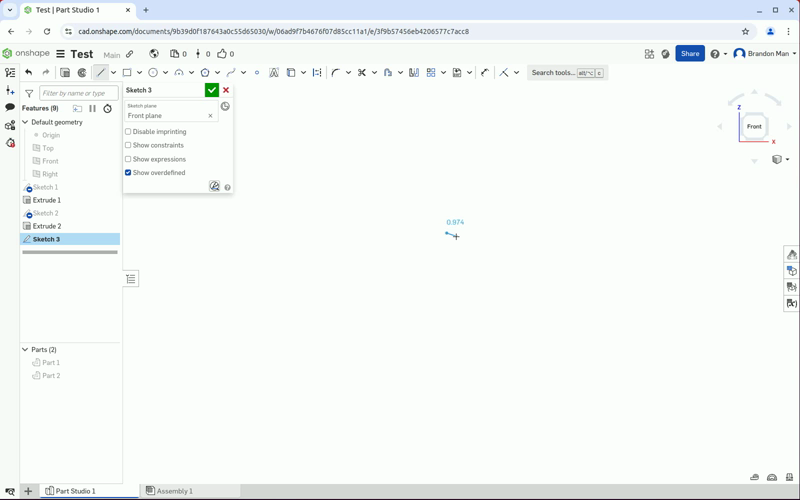
scroll(6)
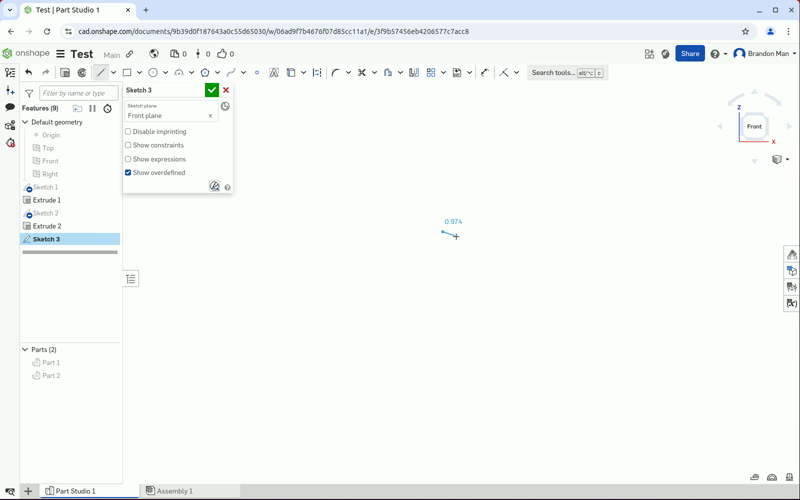
scroll(6)
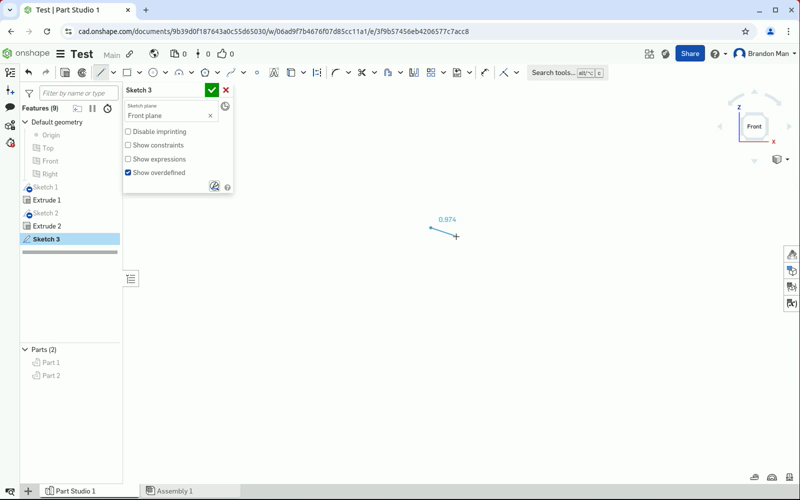
scroll(6)
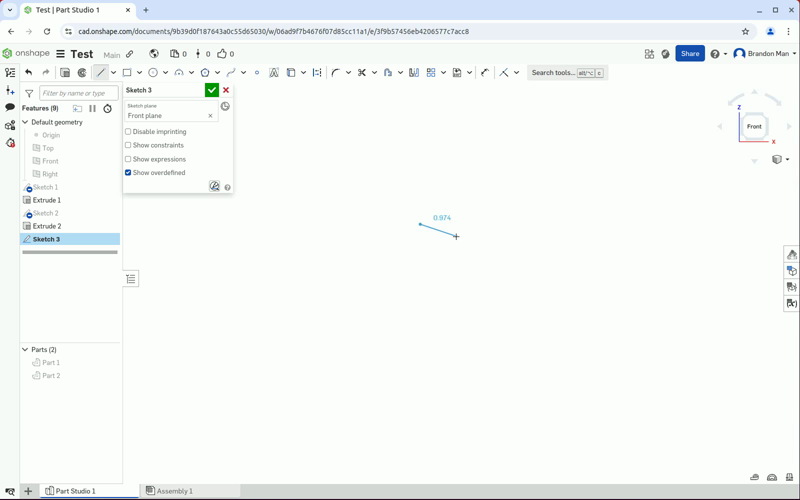
scroll(6)
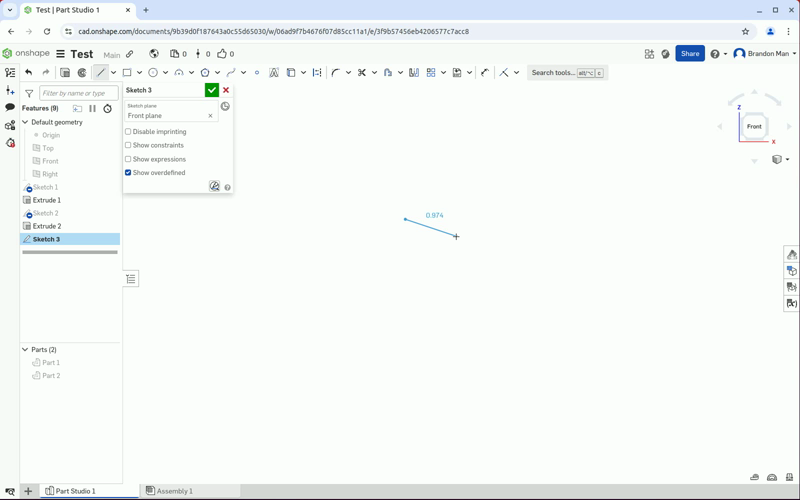
click(456, 236)
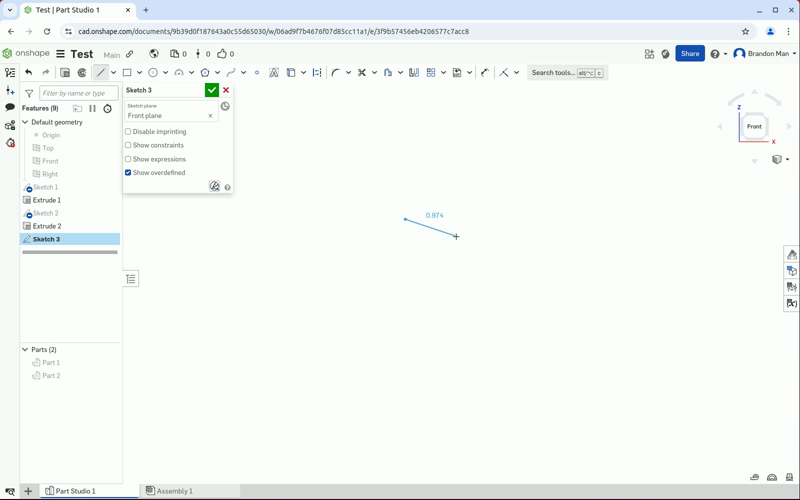
scroll(-6)
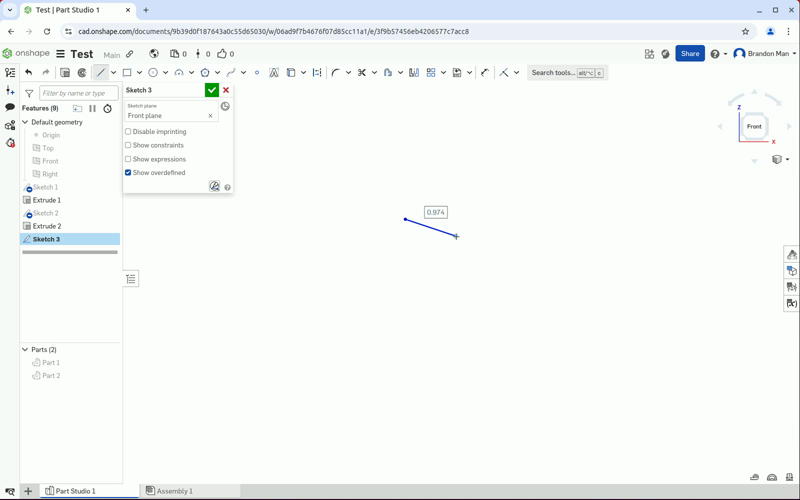
scroll(-6)
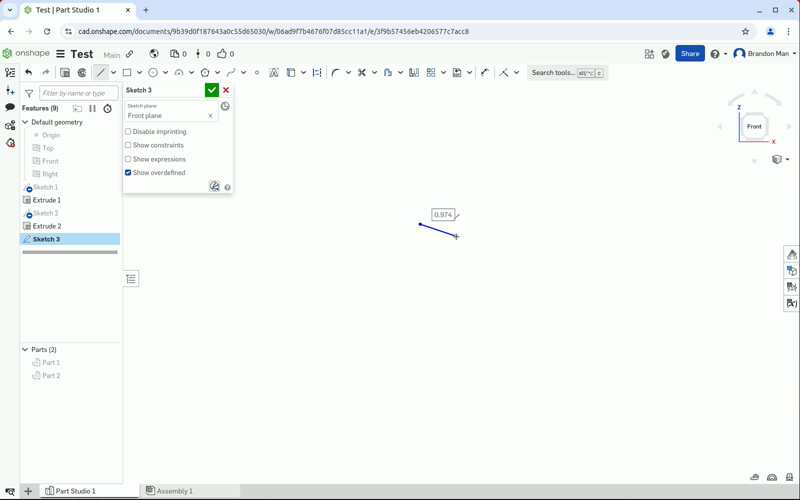
scroll(-6)
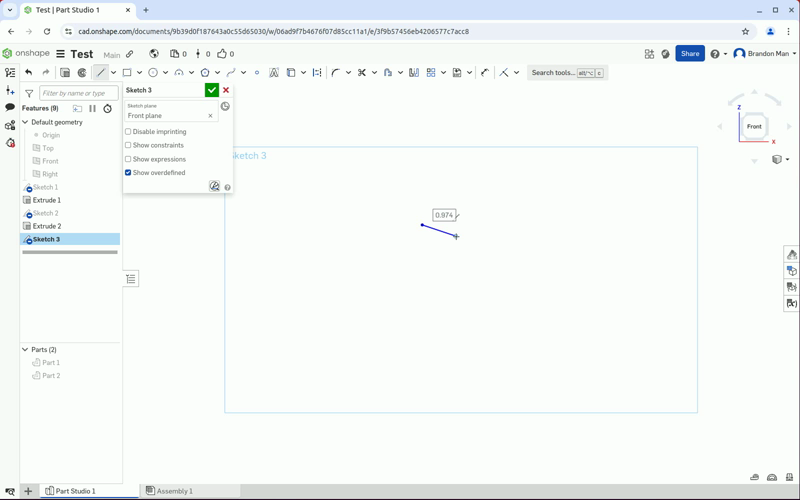
scroll(-6)
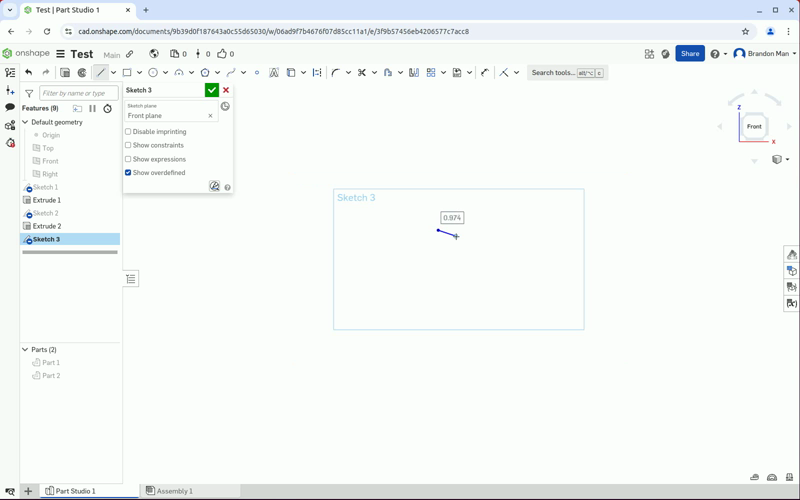
scroll(-6)
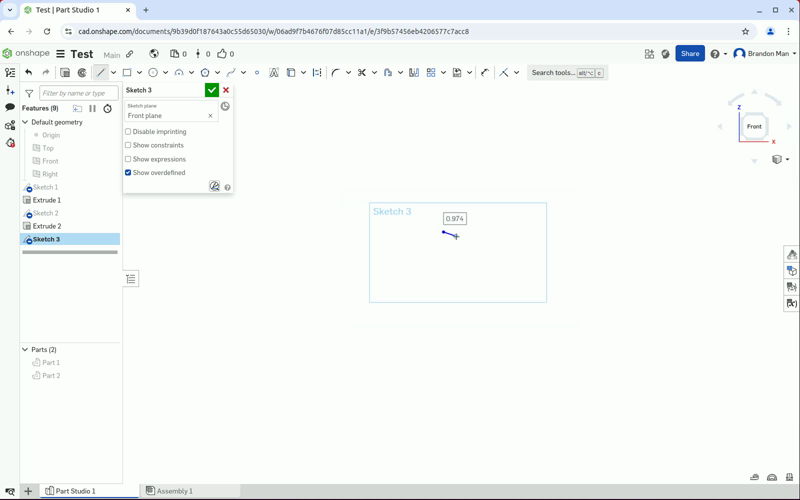
scroll(-6)
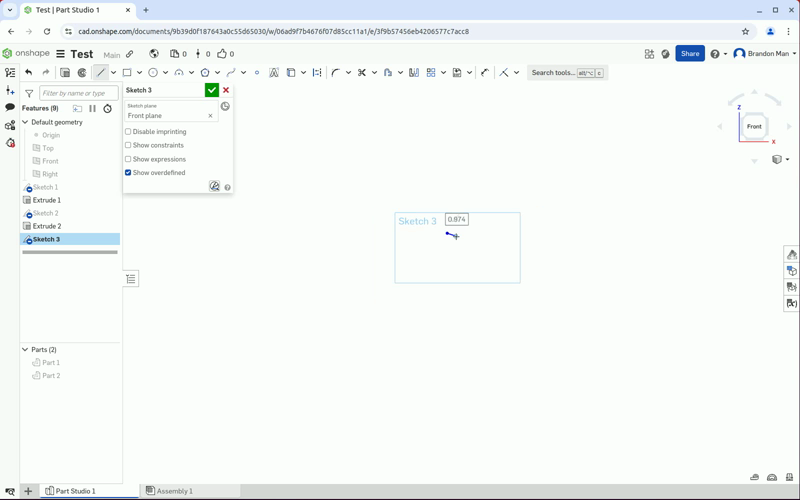
scroll(-6)
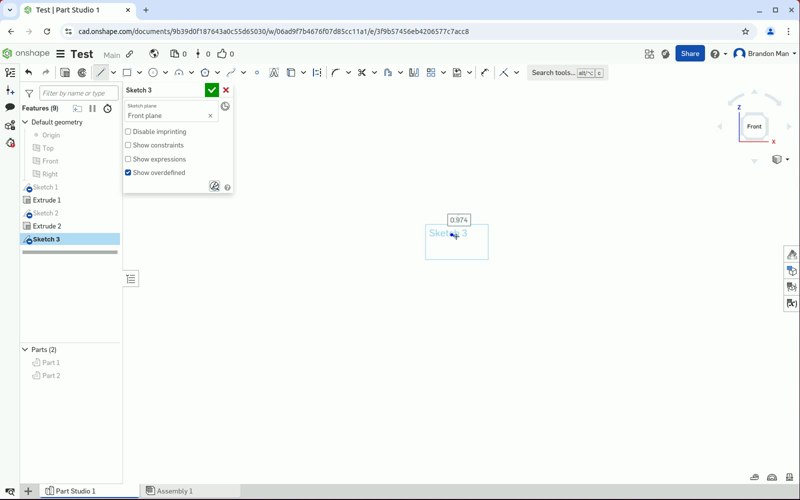
key_up(shift)
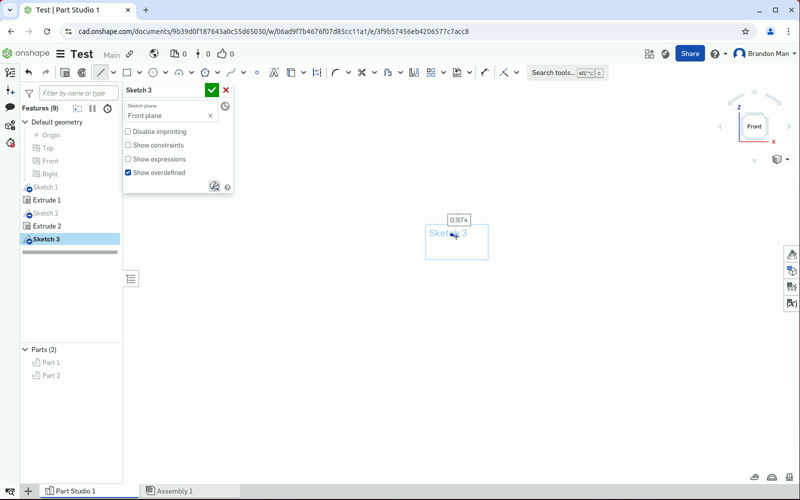
key_down(shift)
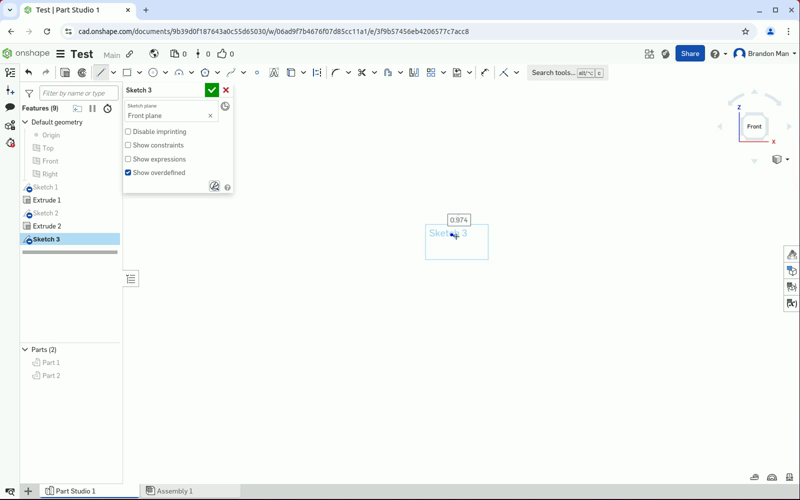
mouse_move(474, 170)
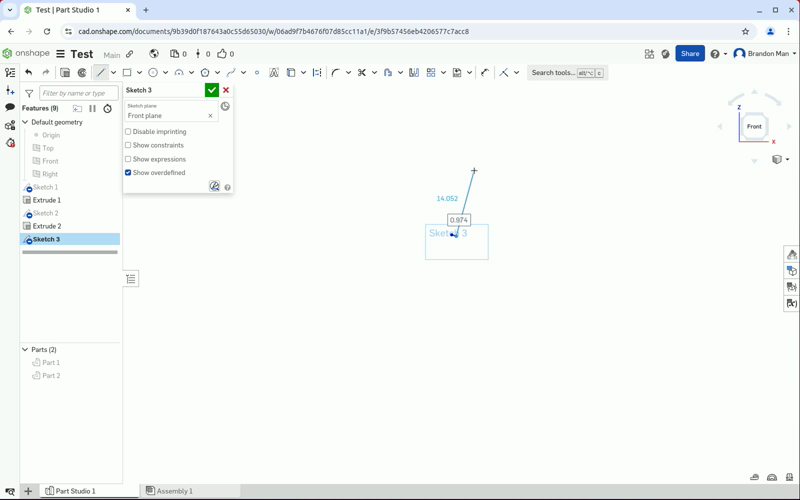
click(474, 170)
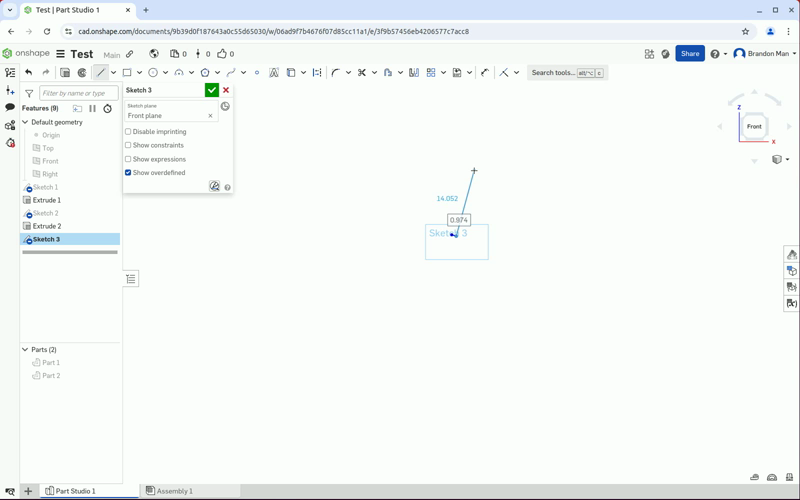
key_up(shift)
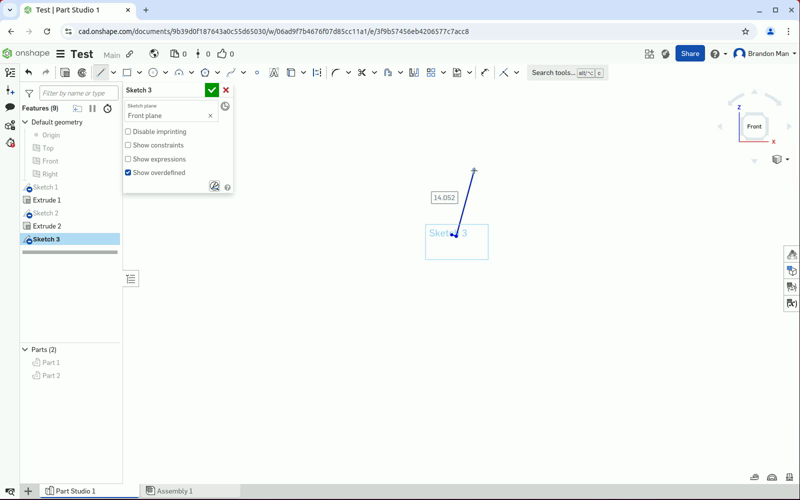
key_down(shift)
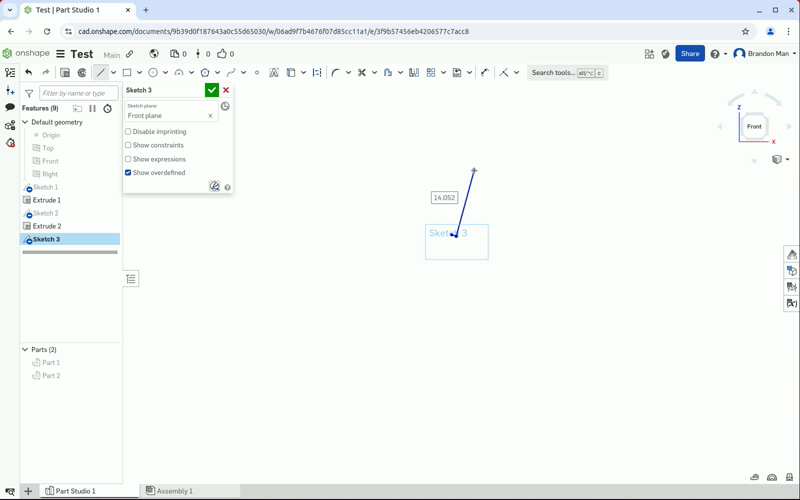
mouse_move(504, 170)
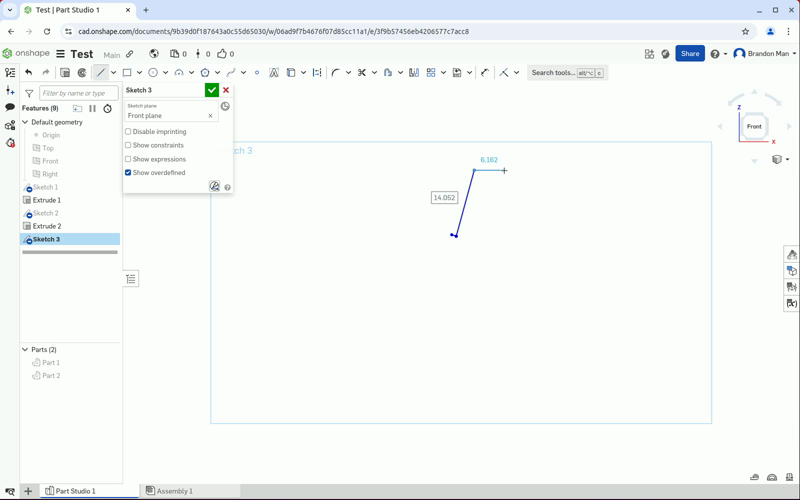
mouse_move(468, 170)
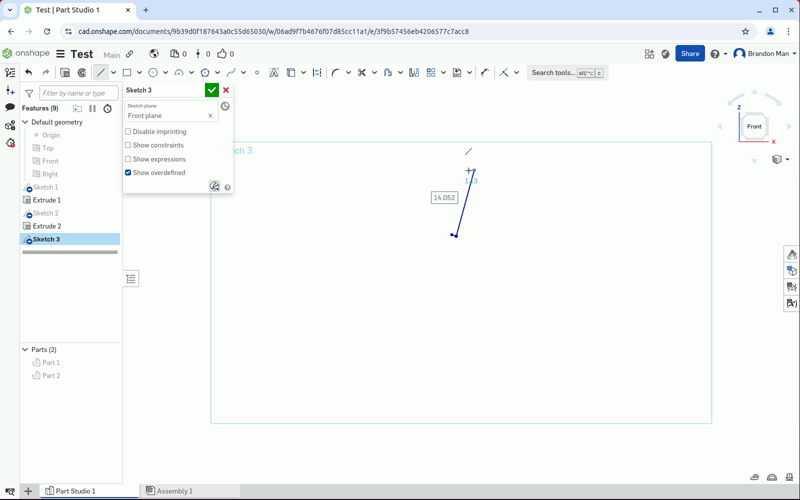
scroll(6)
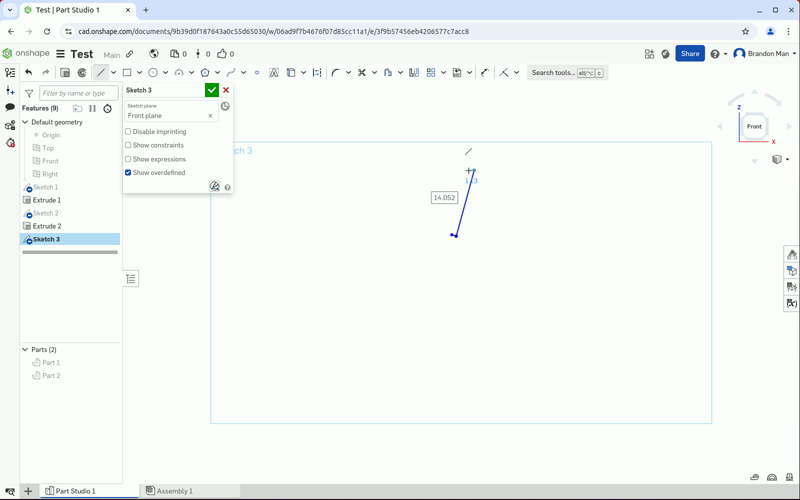
scroll(6)
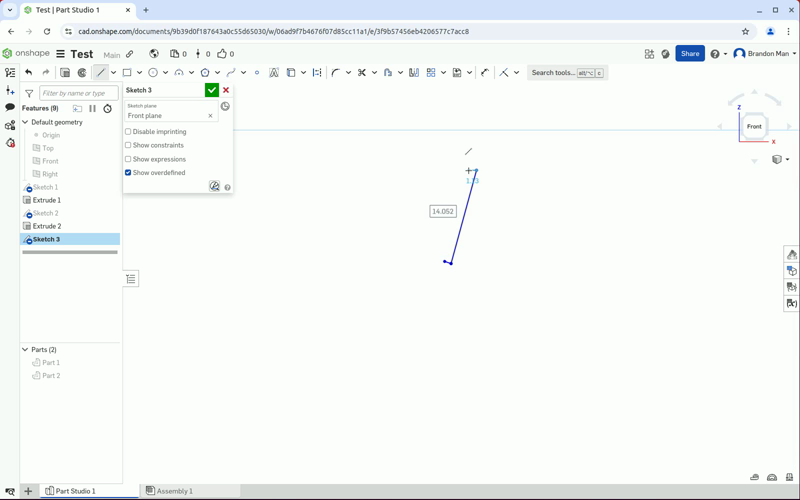
scroll(6)
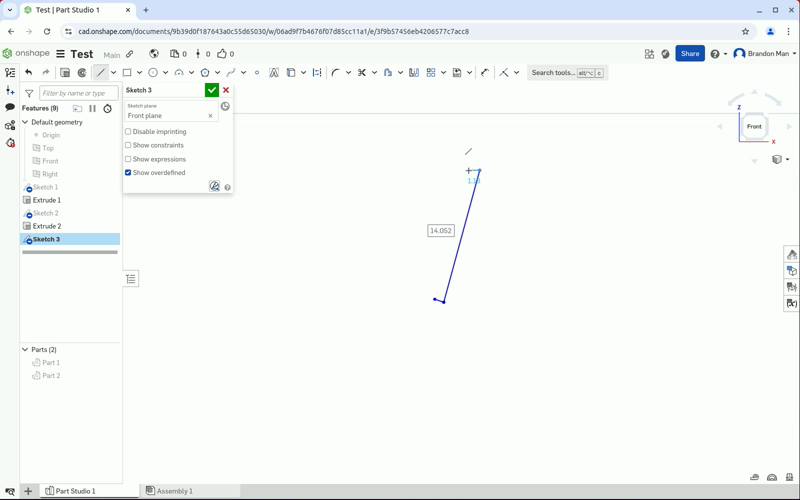
scroll(6)
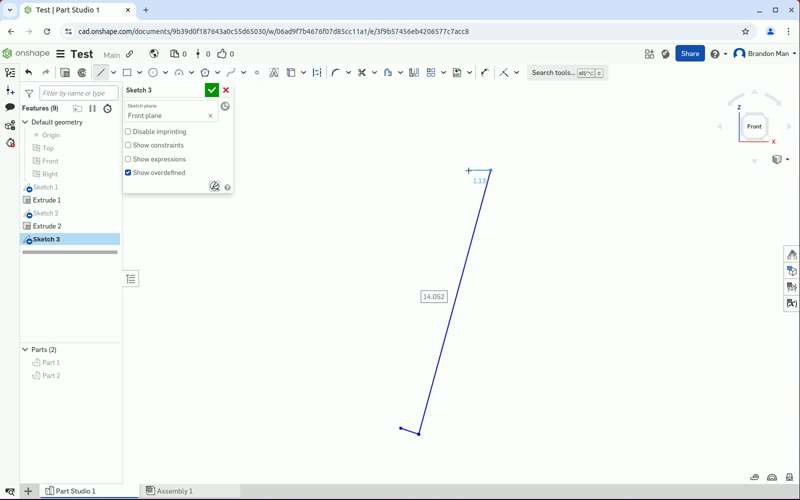
scroll(6)
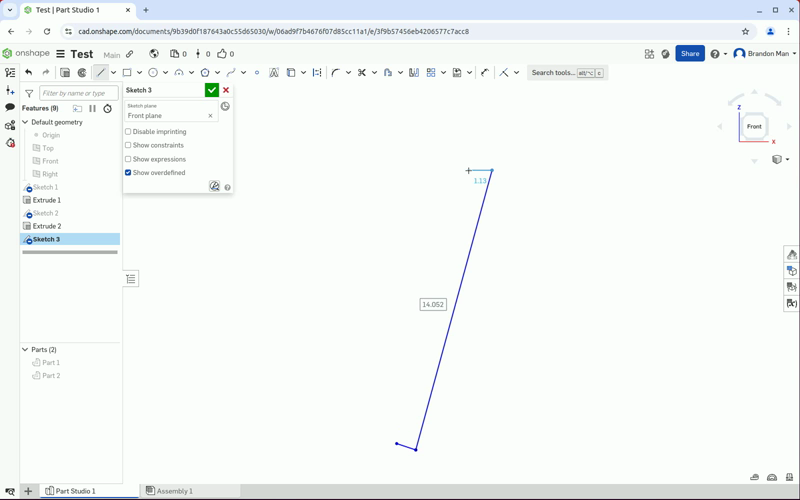
scroll(6)
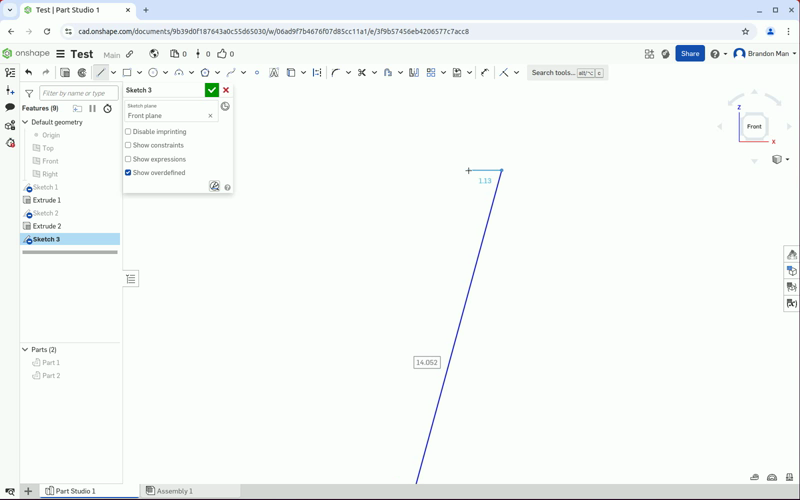
scroll(6)
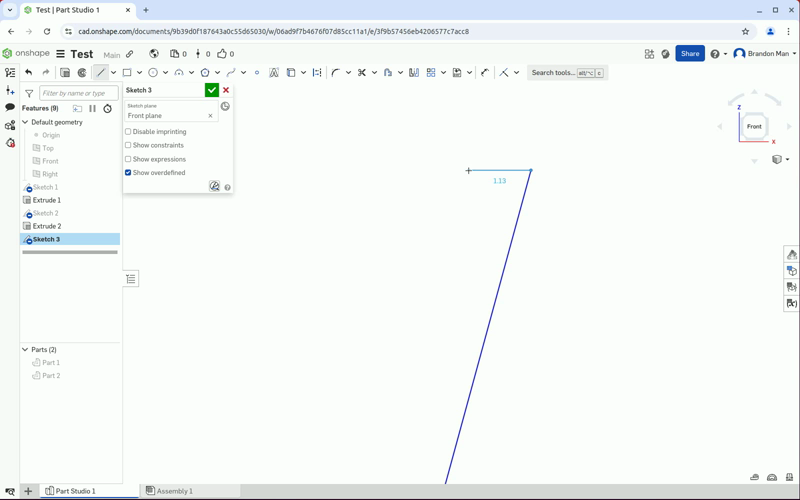
click(468, 170)
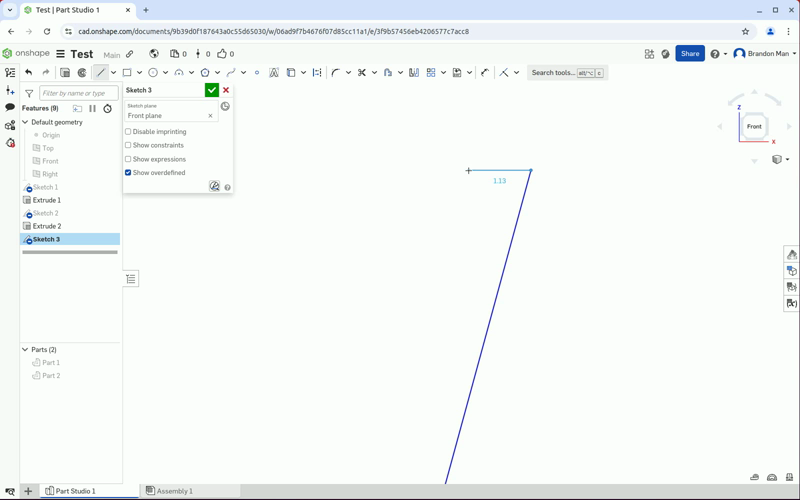
scroll(-6)
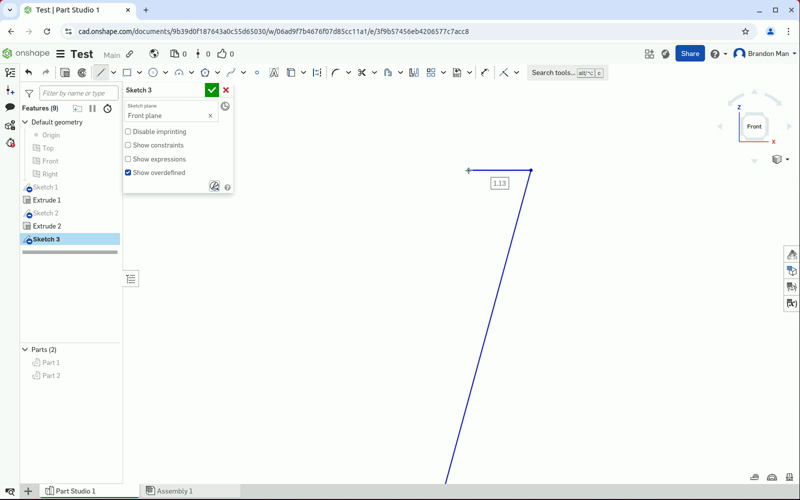
scroll(-6)
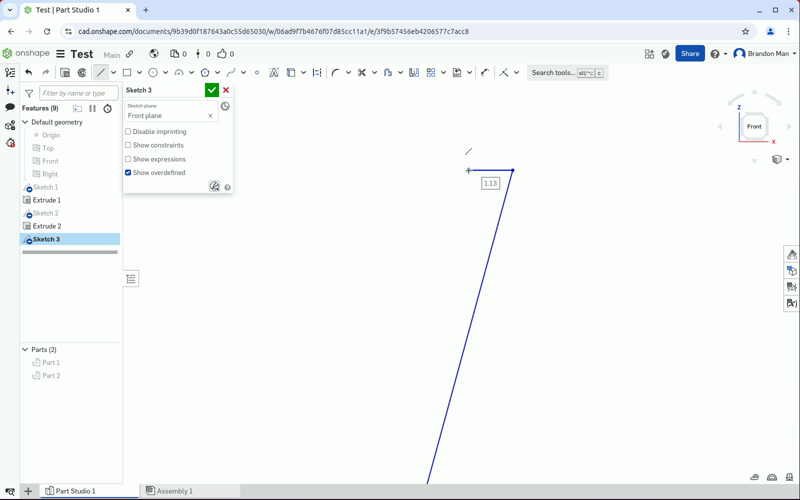
scroll(-6)
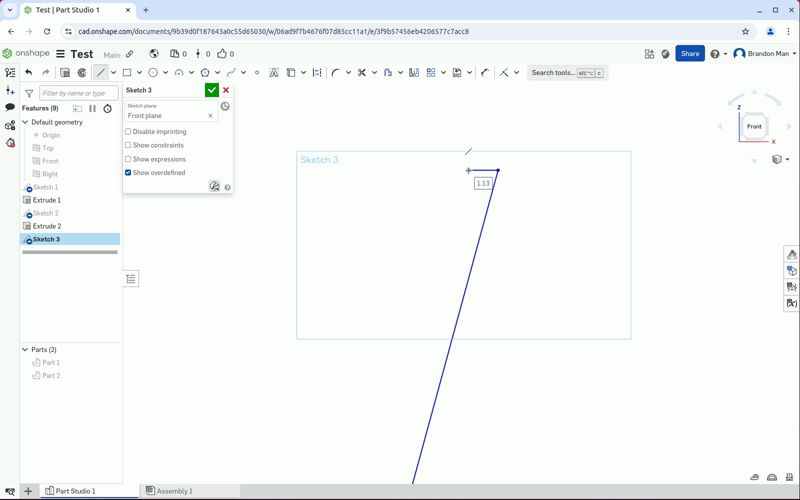
scroll(-6)
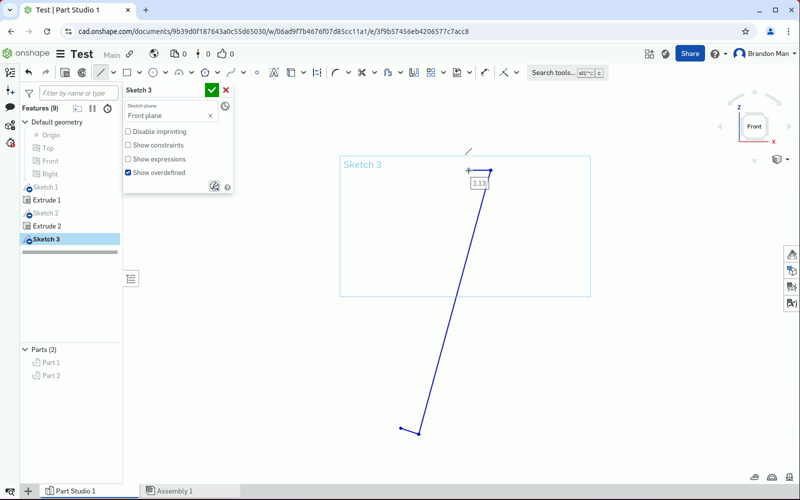
scroll(-6)
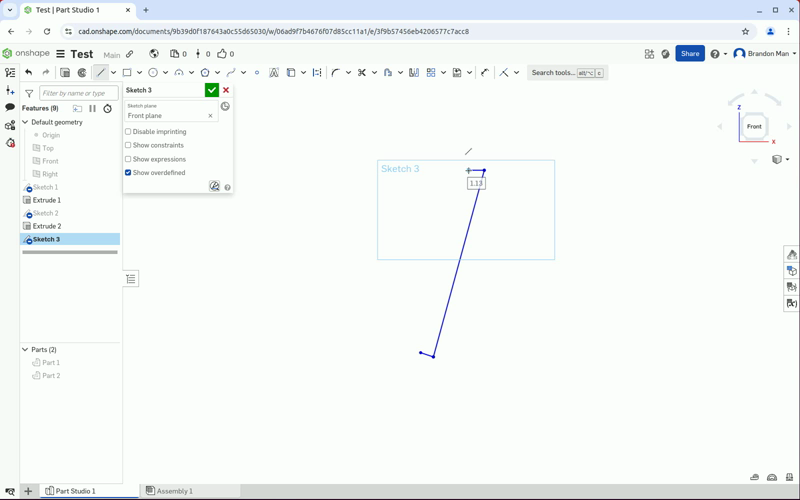
scroll(-6)
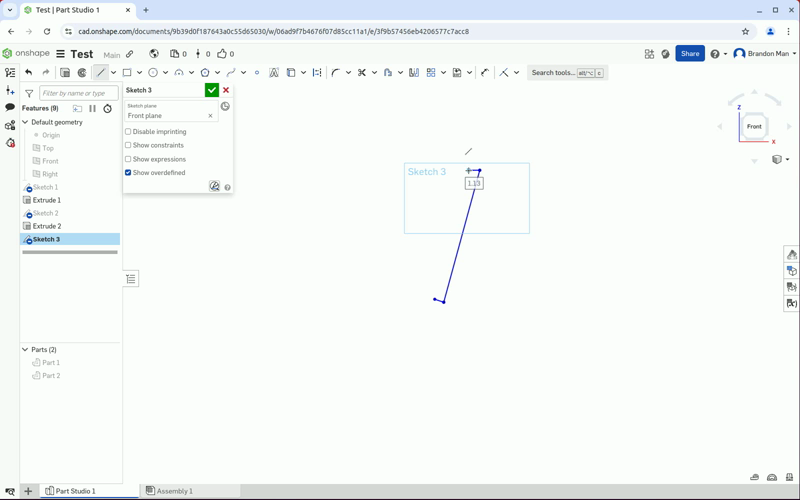
scroll(-6)
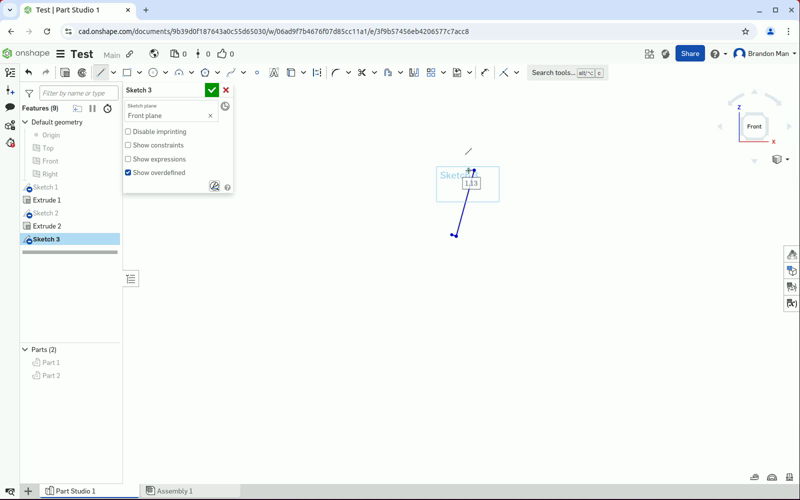
key_up(shift)
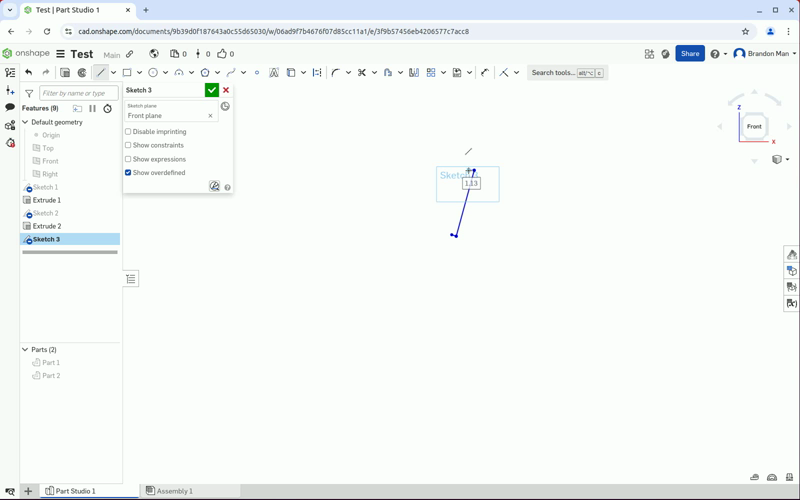
key_down(shift)
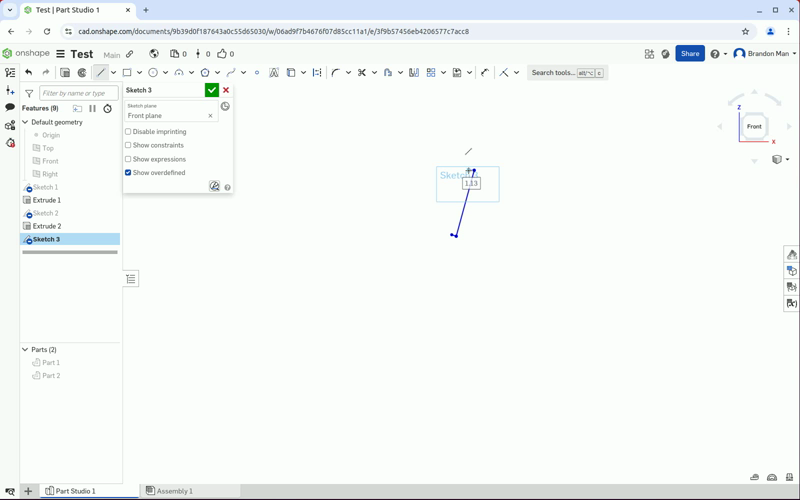
mouse_move(451, 234)
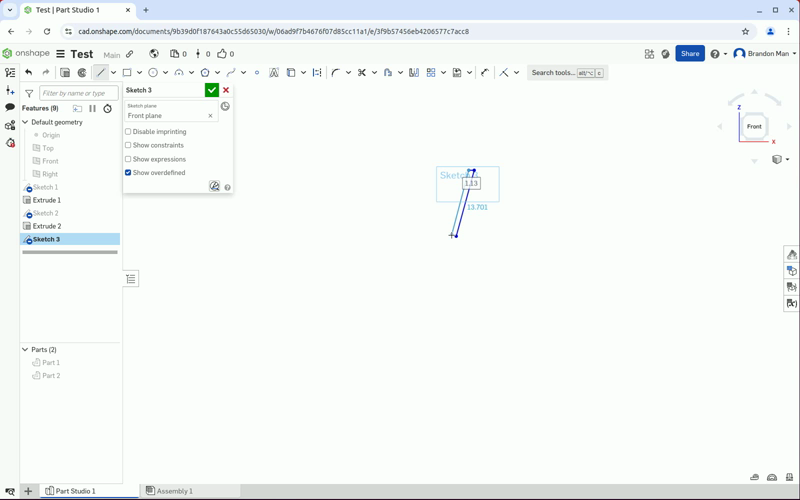
key_up(shift)
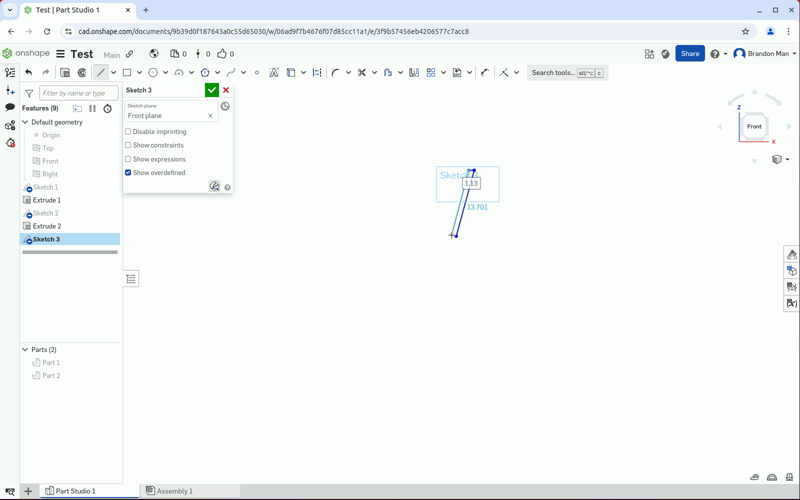
click(451, 234)
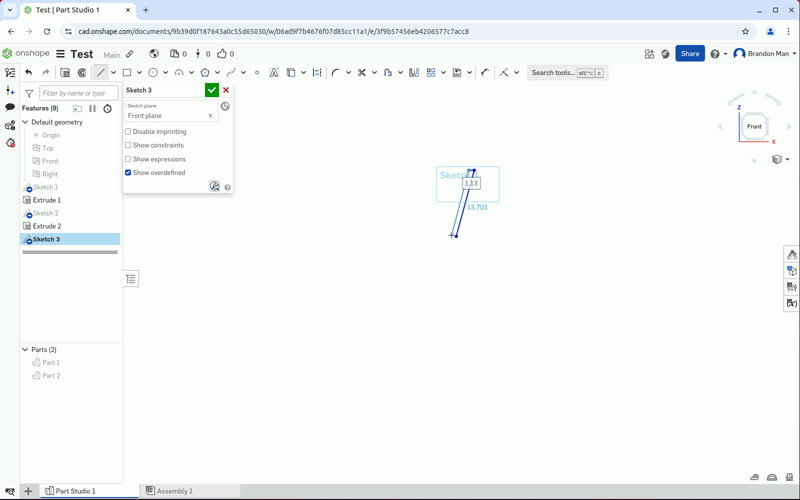
key(esc)
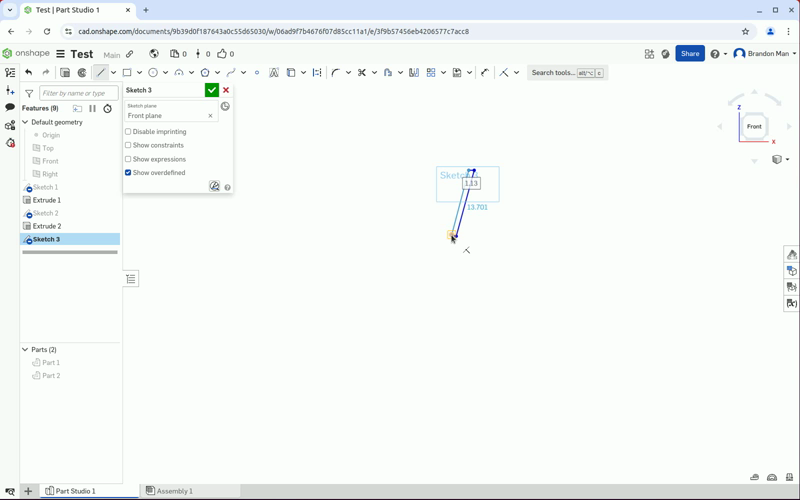
mouse_move(456, 221)
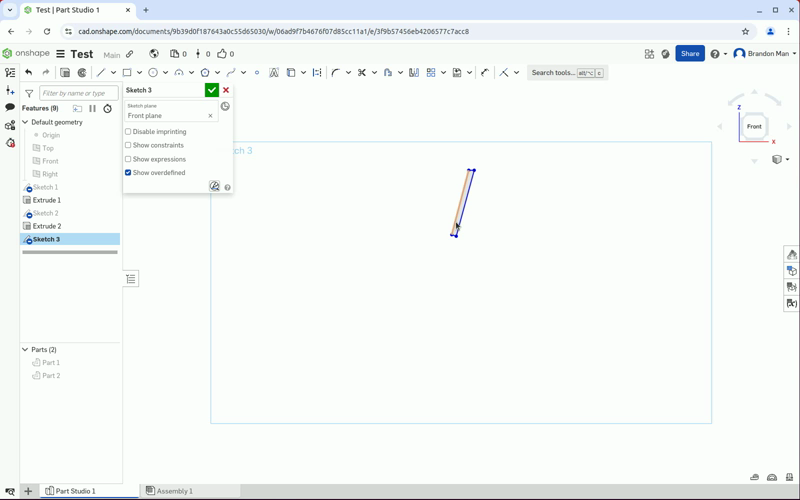
scroll(6)
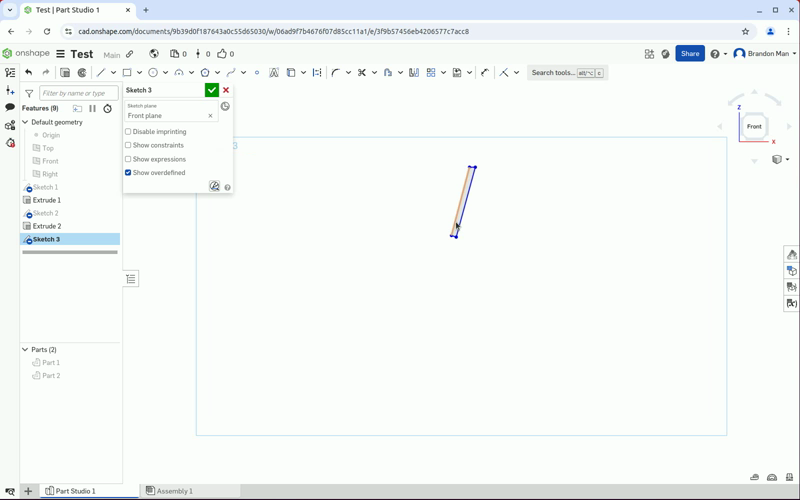
scroll(6)
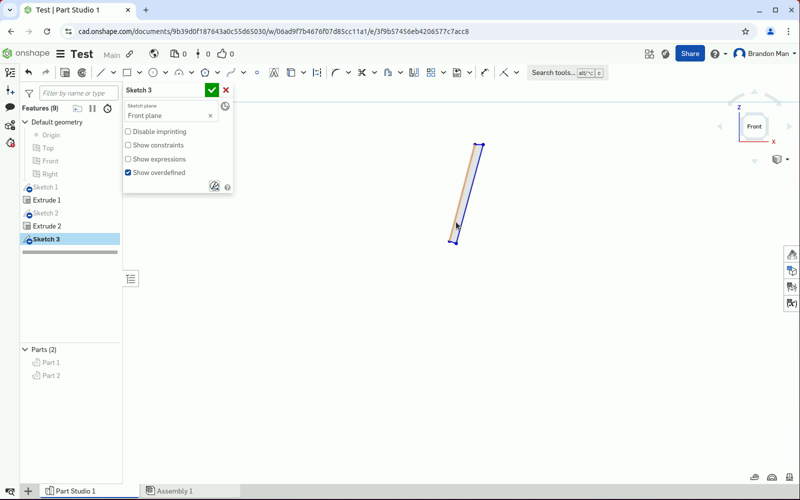
scroll(6)
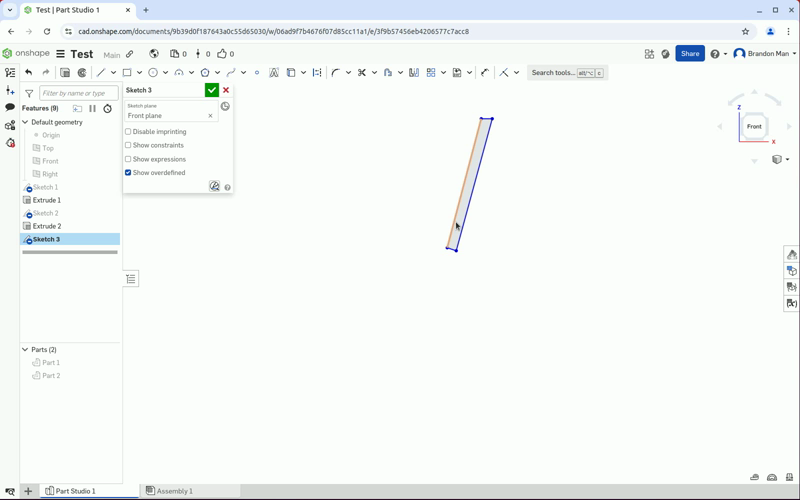
scroll(6)
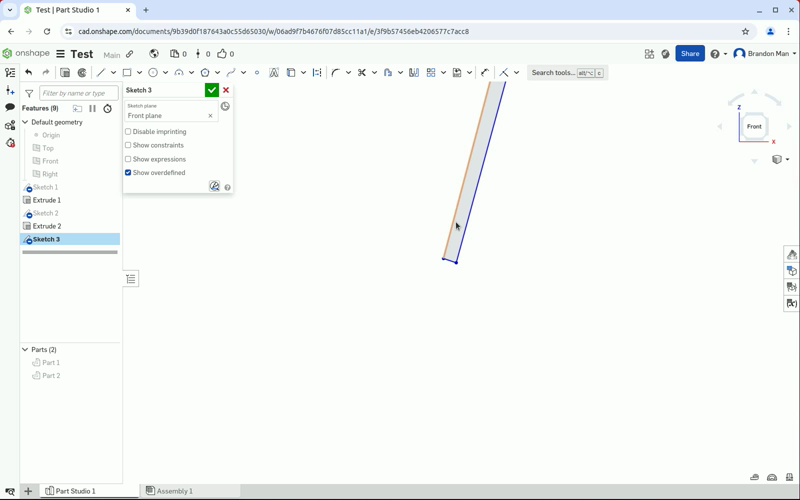
scroll(6)
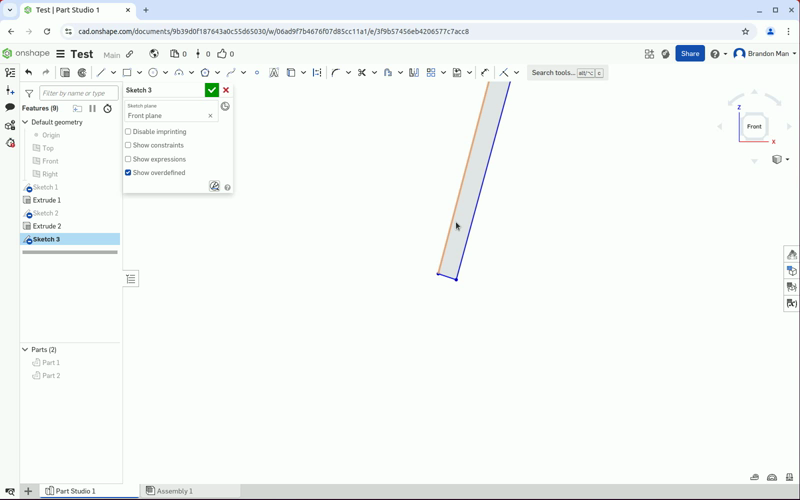
scroll(6)
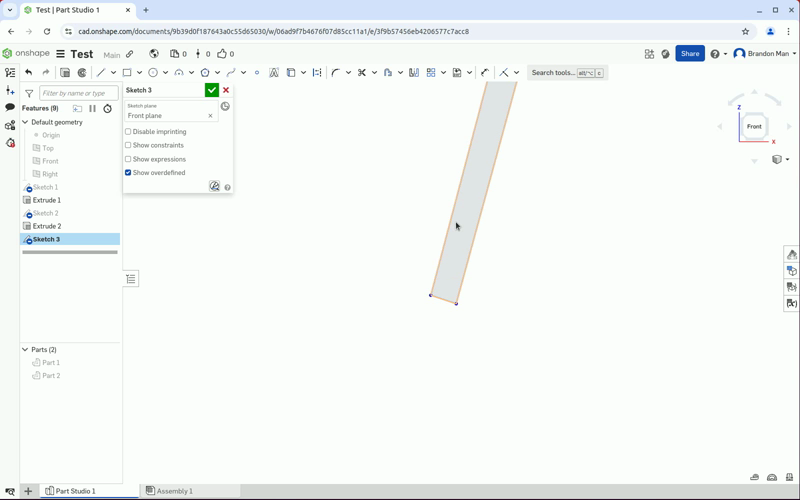
scroll(6)
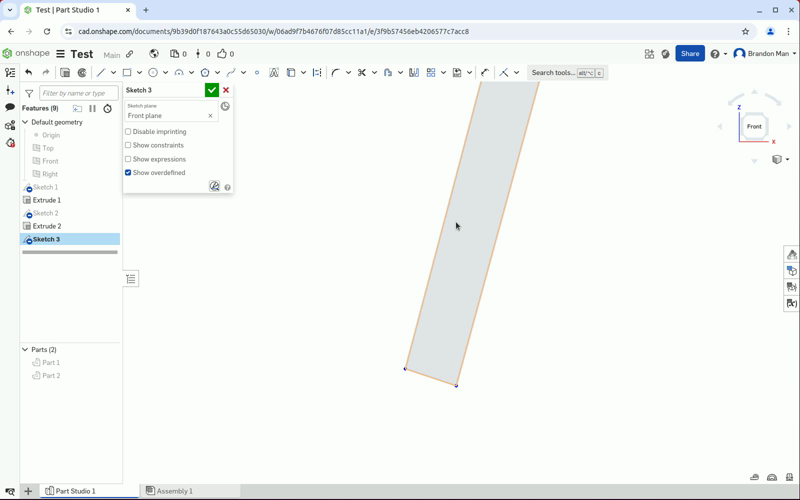
click(456, 221)
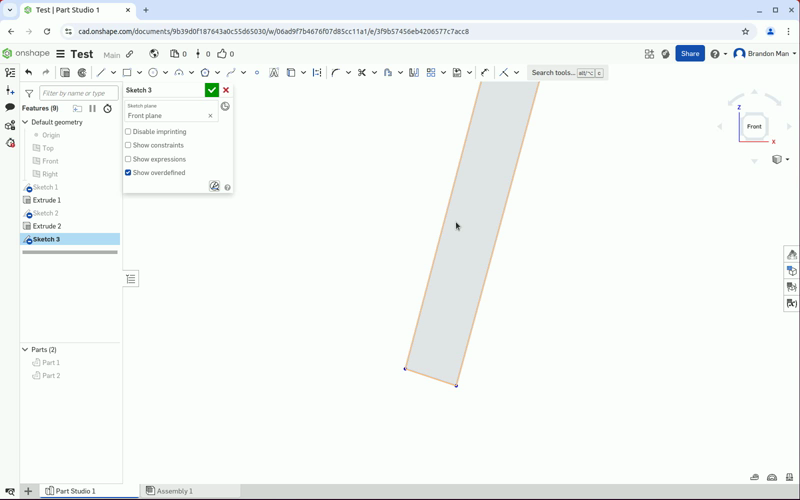
scroll(-6)
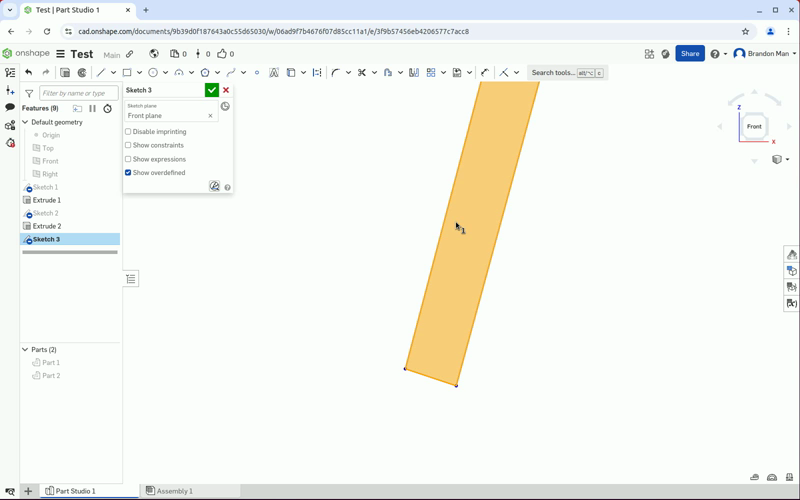
scroll(-6)
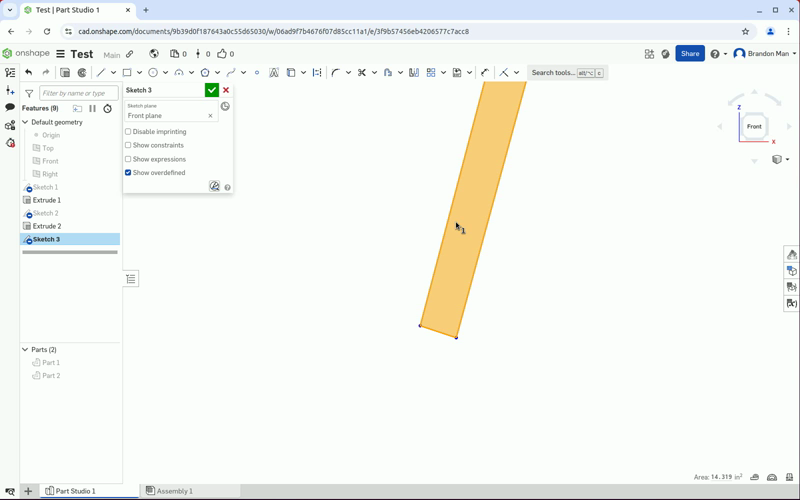
scroll(-6)
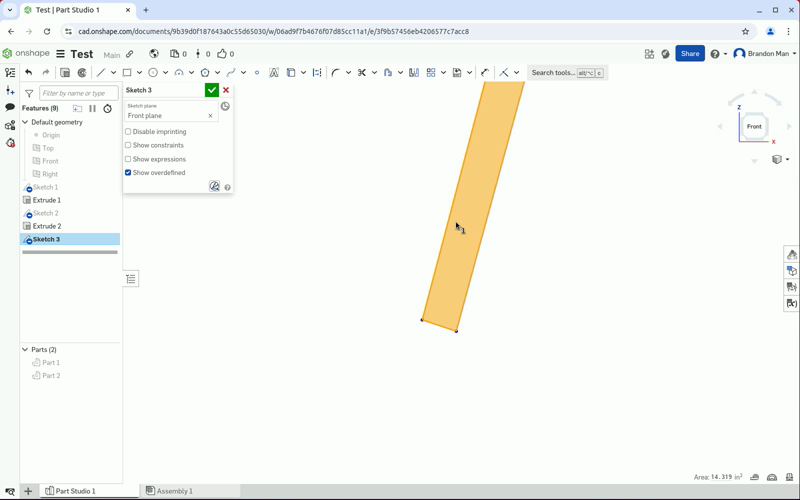
scroll(-6)
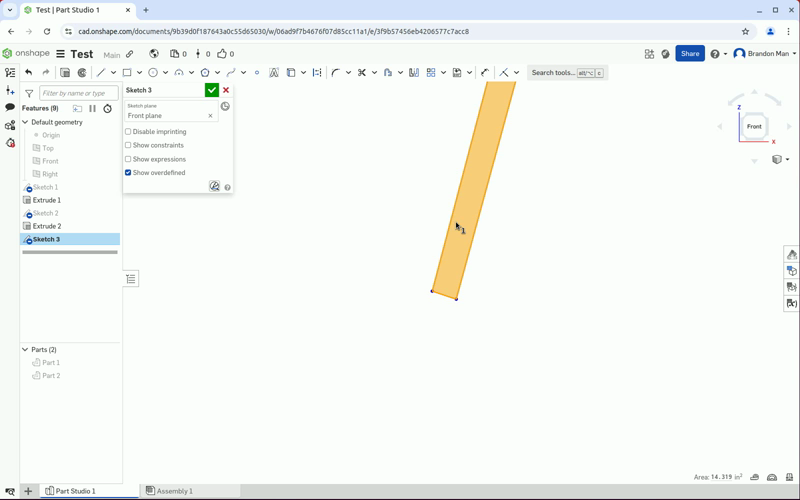
scroll(-6)
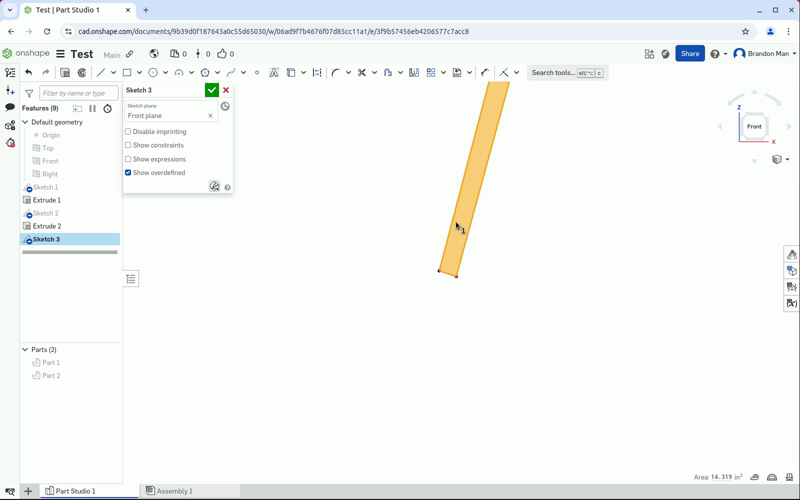
scroll(-6)
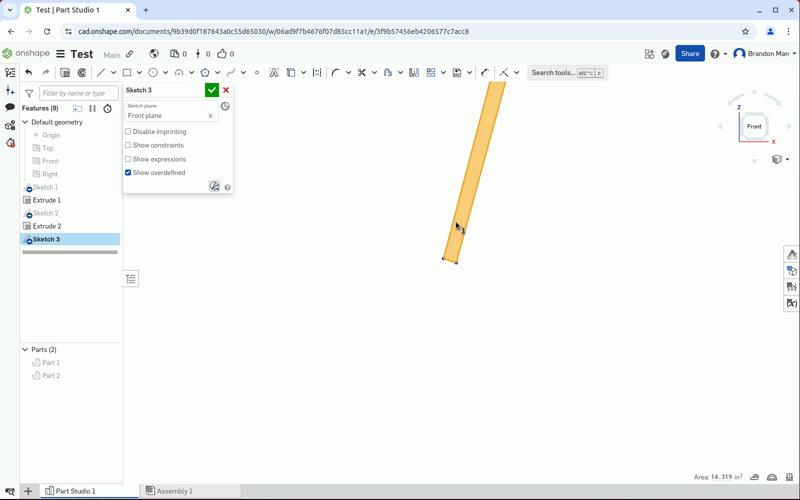
scroll(-6)
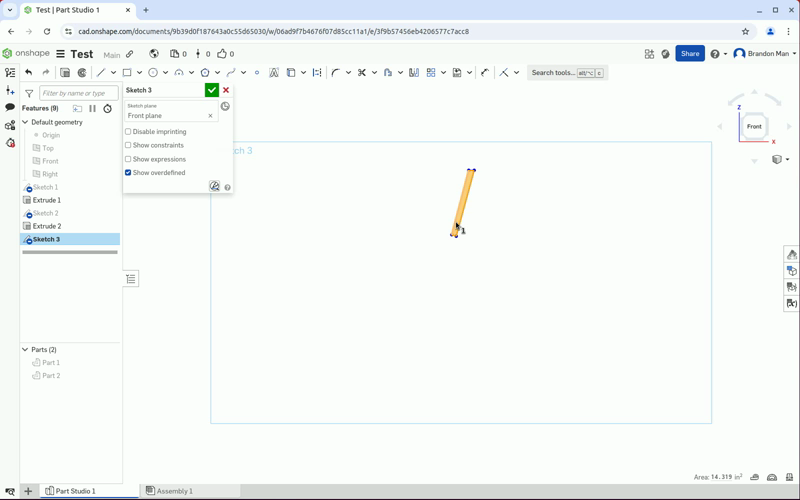
mouse_move(73, 352)
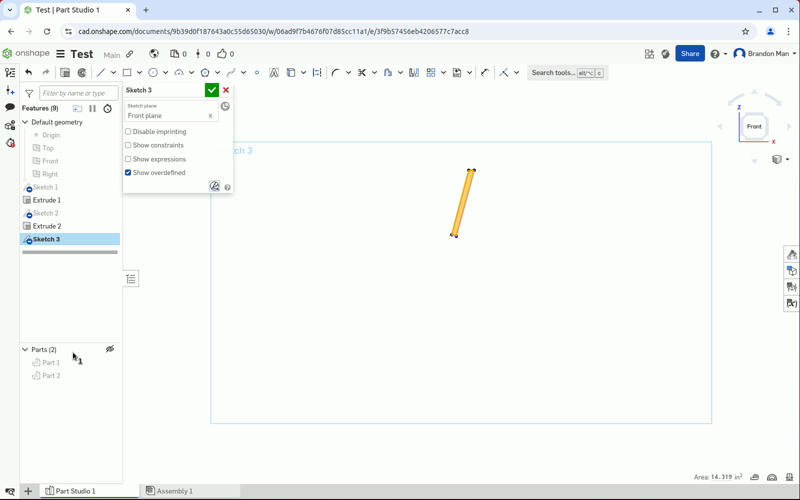
key(shift+y)
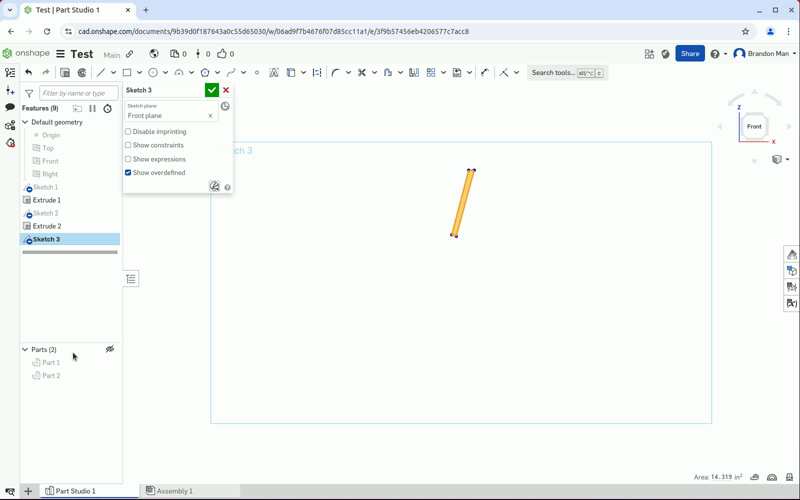
key(shift+e)
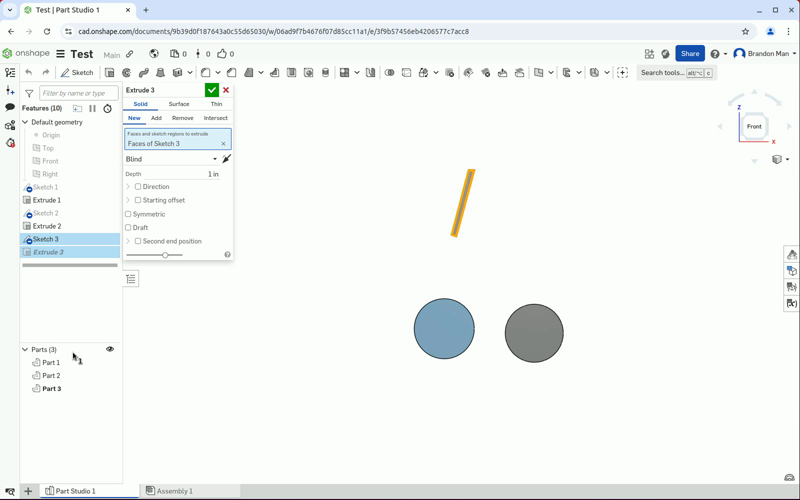
mouse_move(143, 106)
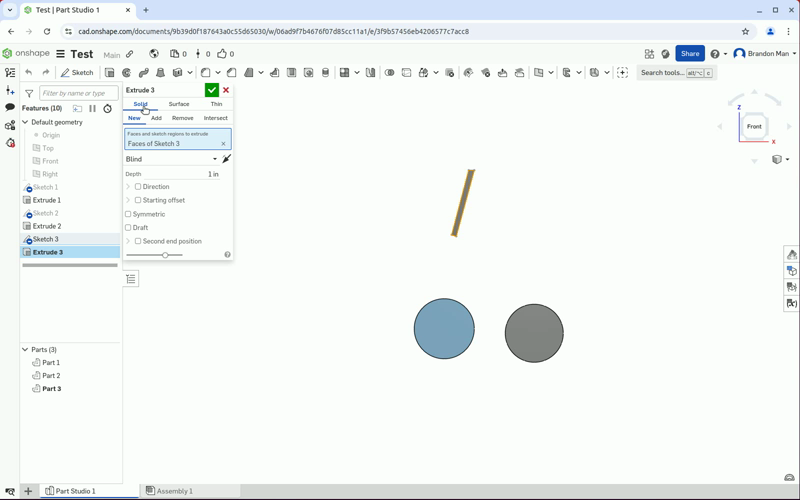
click(143, 106)
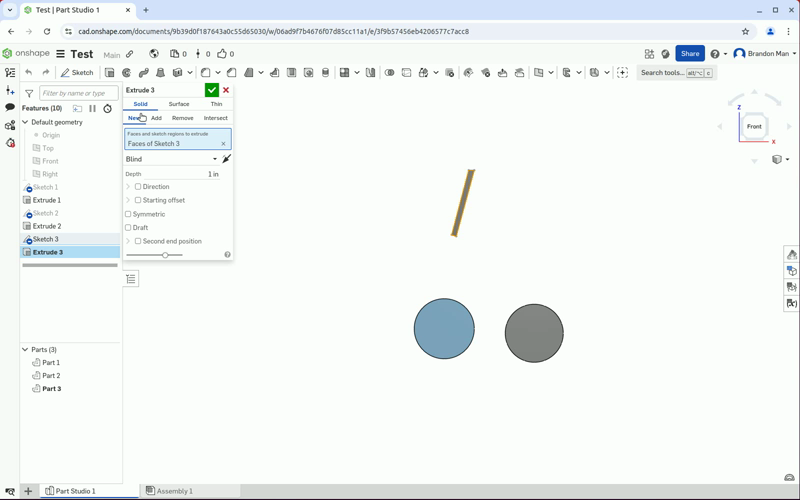
mouse_move(137, 120)
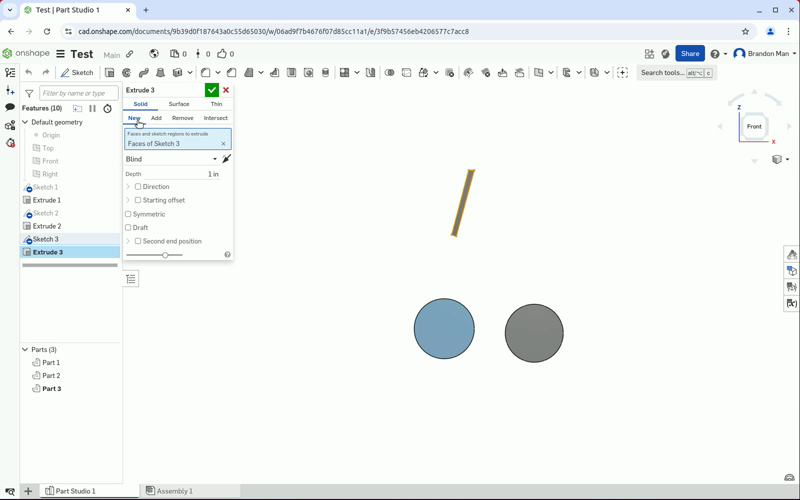
click(137, 120)
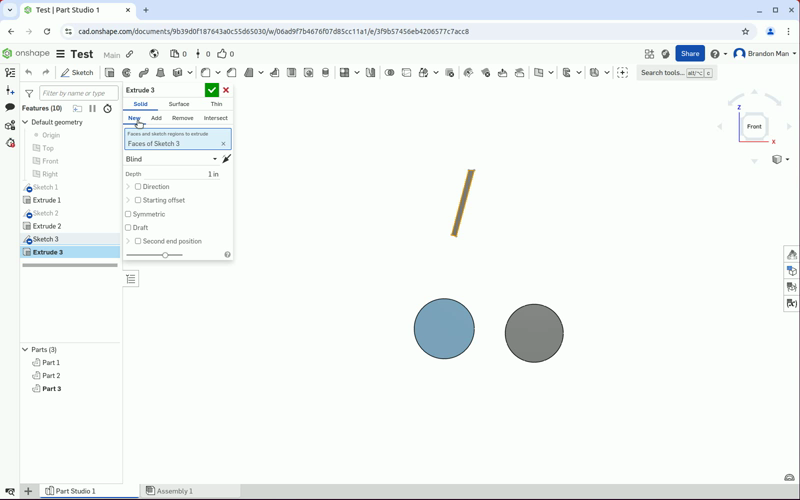
key(tab, 4)
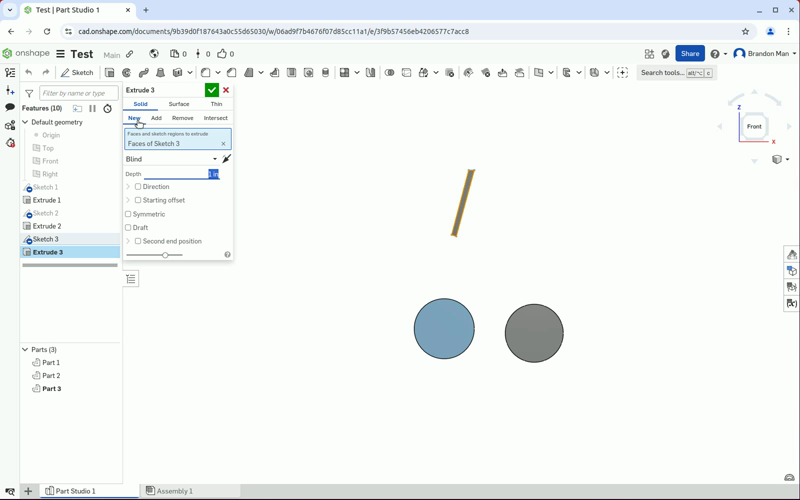
text(0.963)
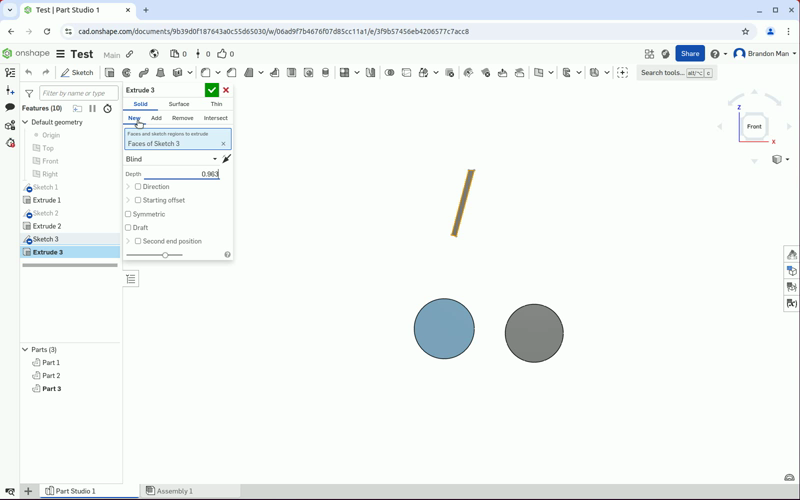
key(enter)
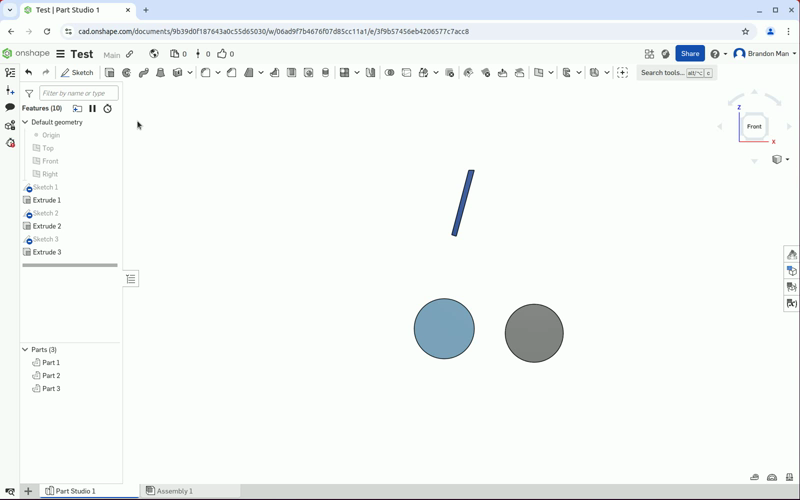
key(shift+h)
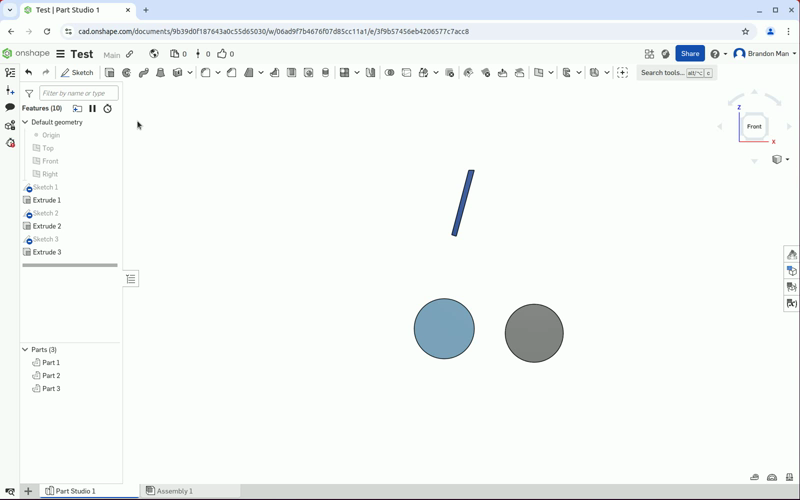
key(shift+h)
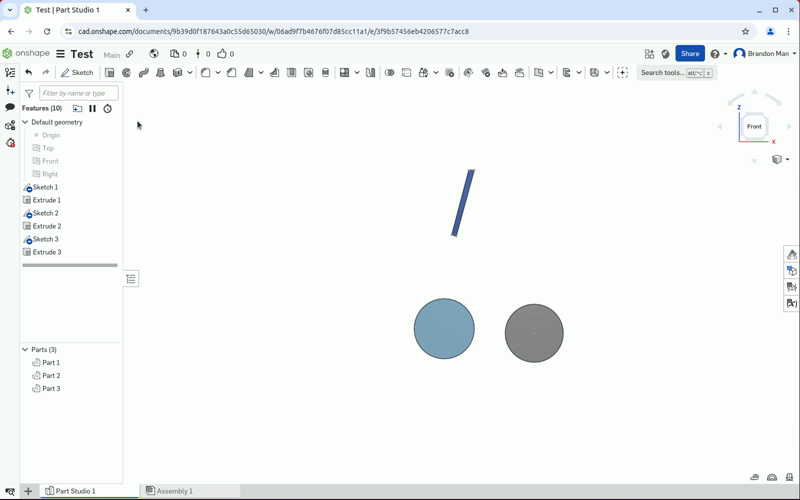
key(shift+7)
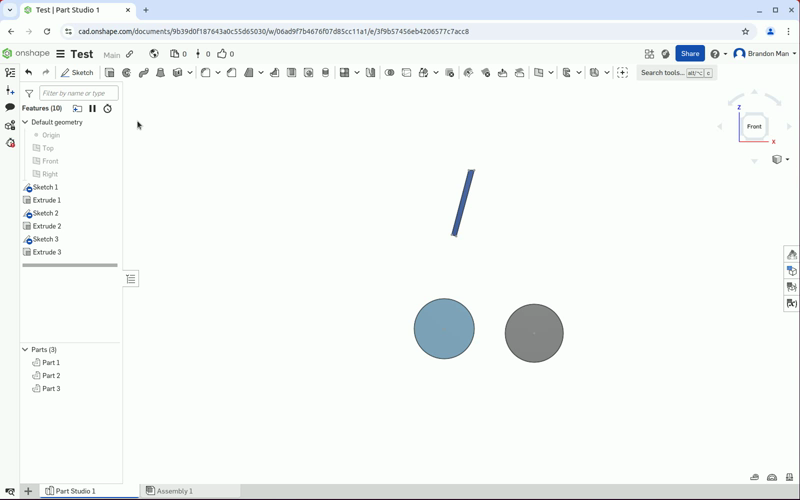
key(left, 2)
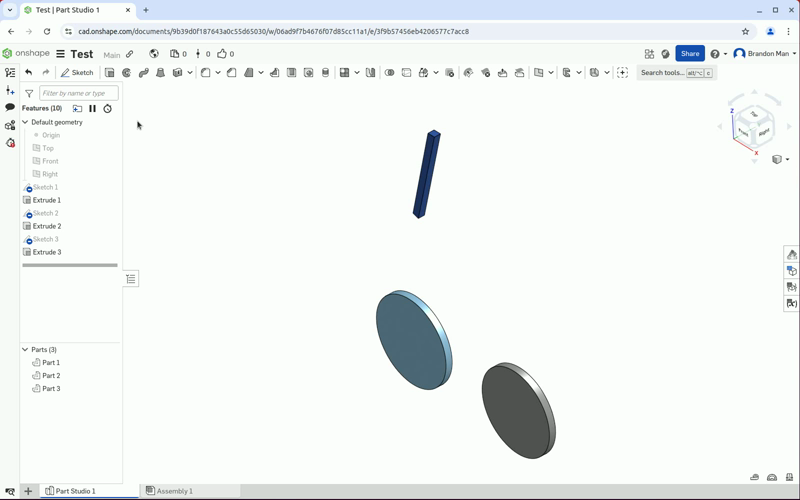
key(down, 2)
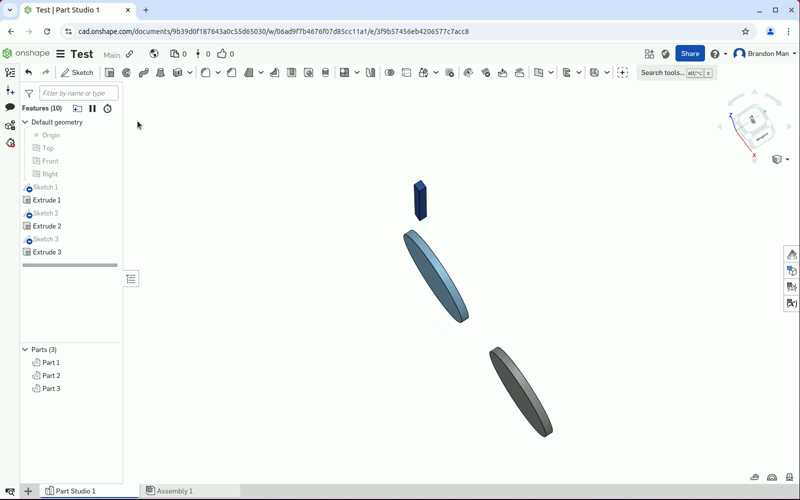
key(up, 2)
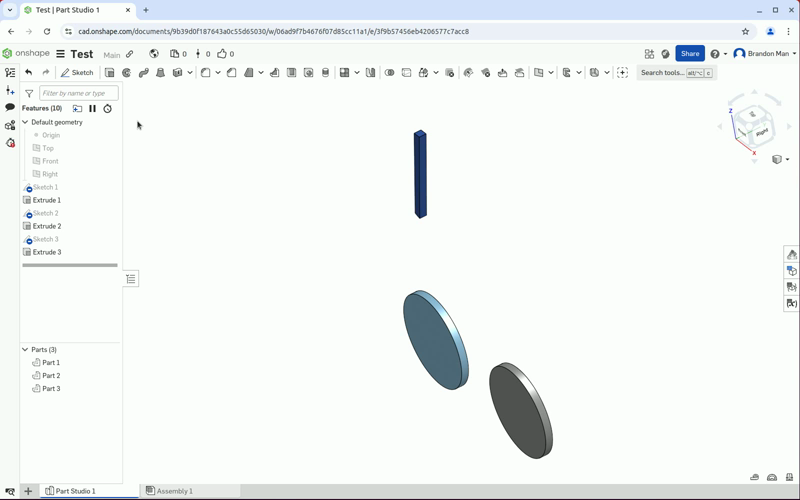
key(right, 2)
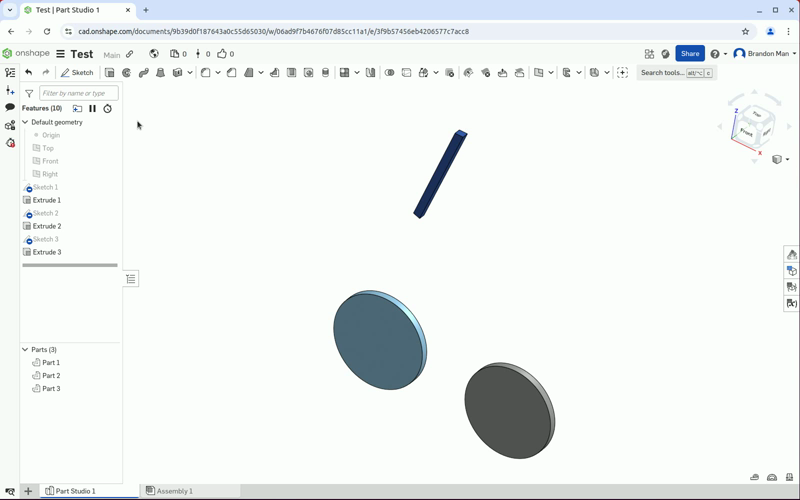
mouse_move(73, 189)
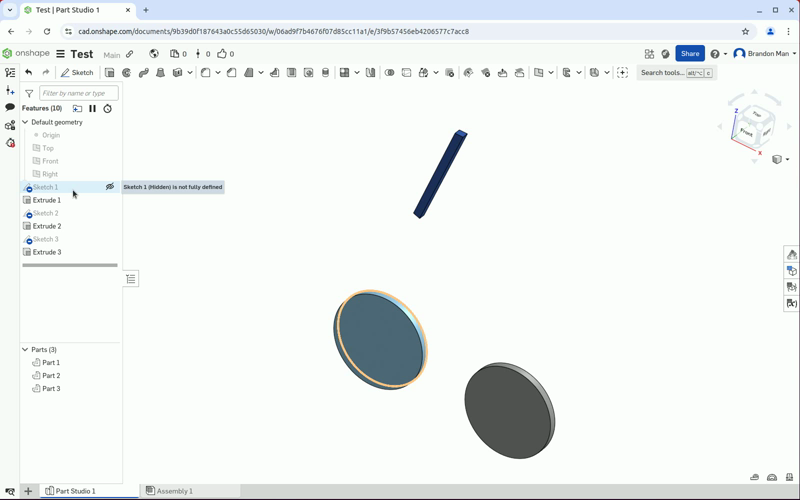
click(73, 189)